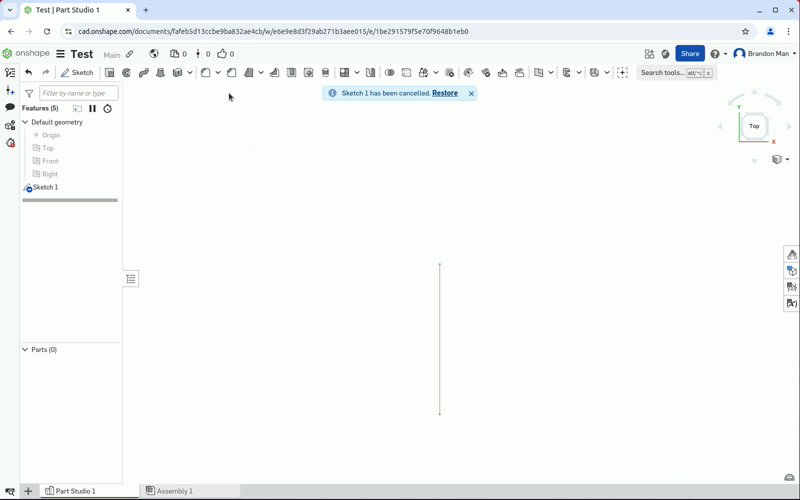
key(shift+h)
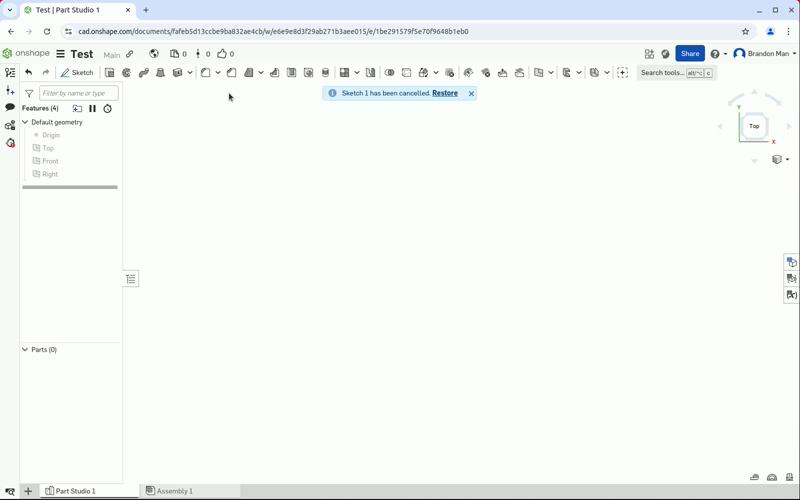
mouse_move(73, 352)
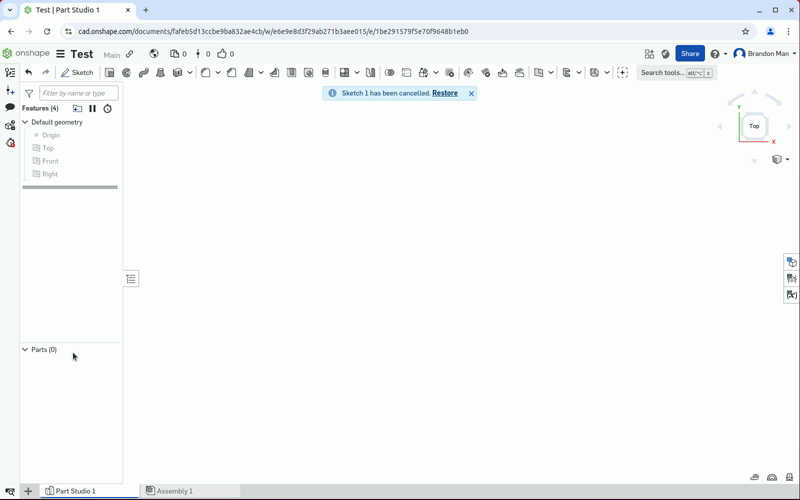
key(y)
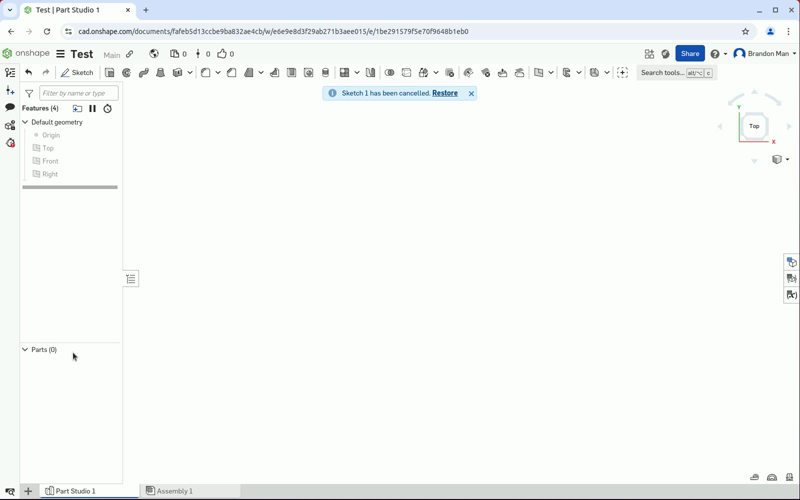
key(shift+p)
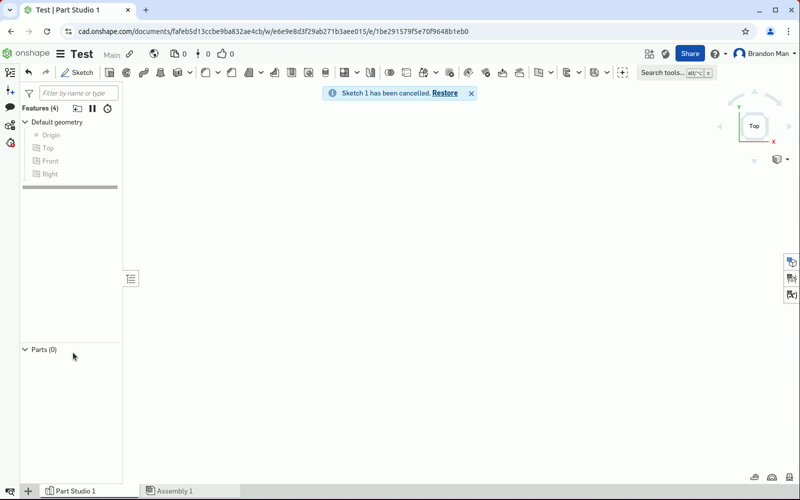
key(space)
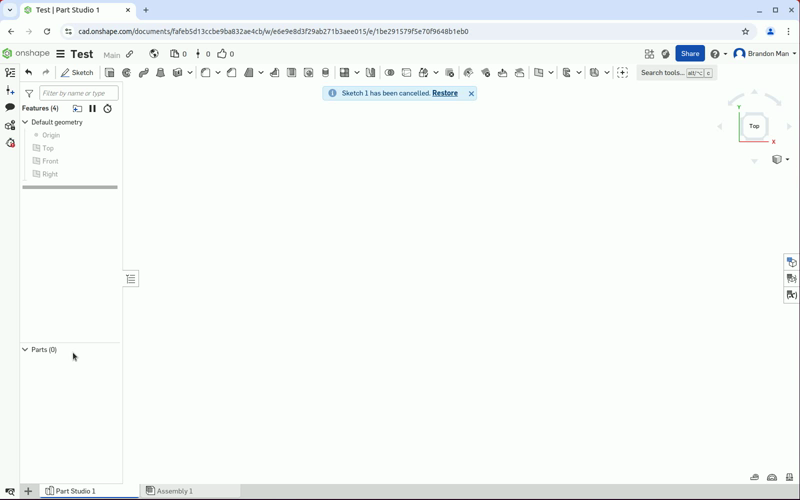
key_down(shift)
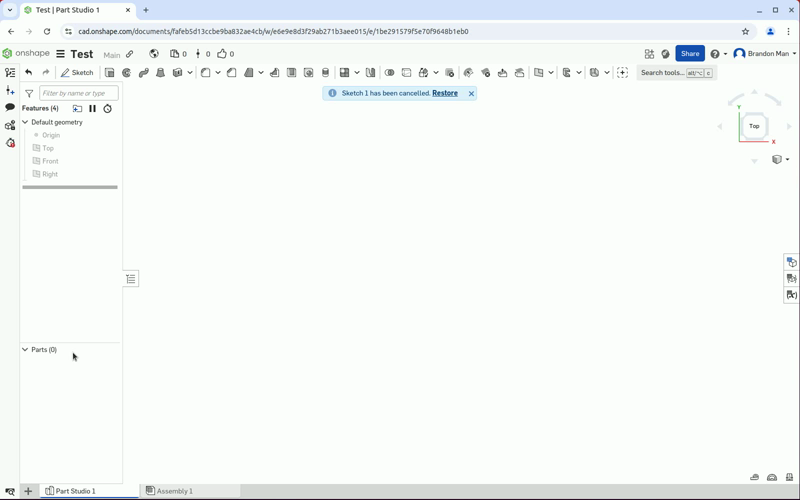
key(up)
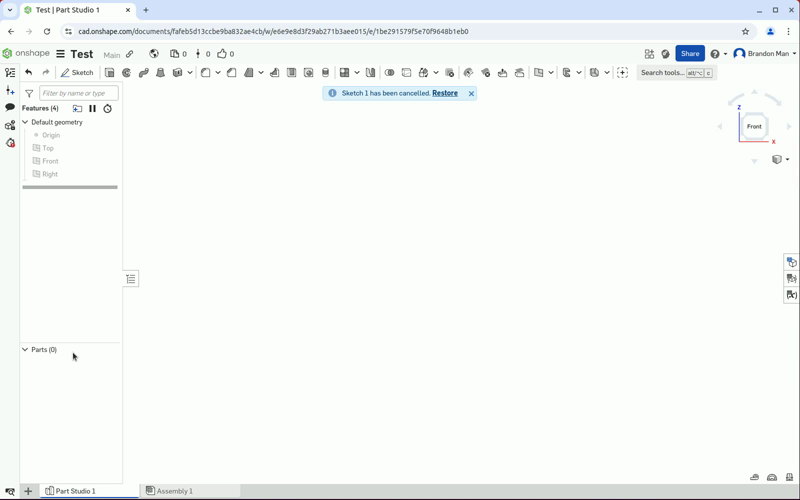
key_up(shift)
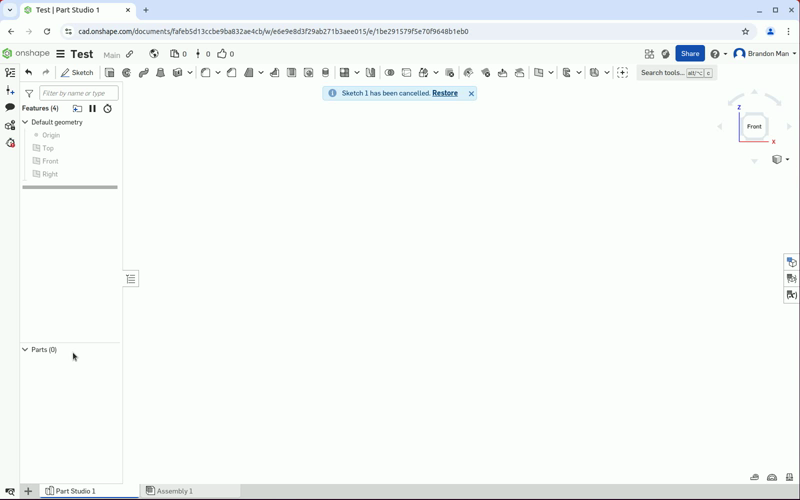
mouse_move(73, 352)
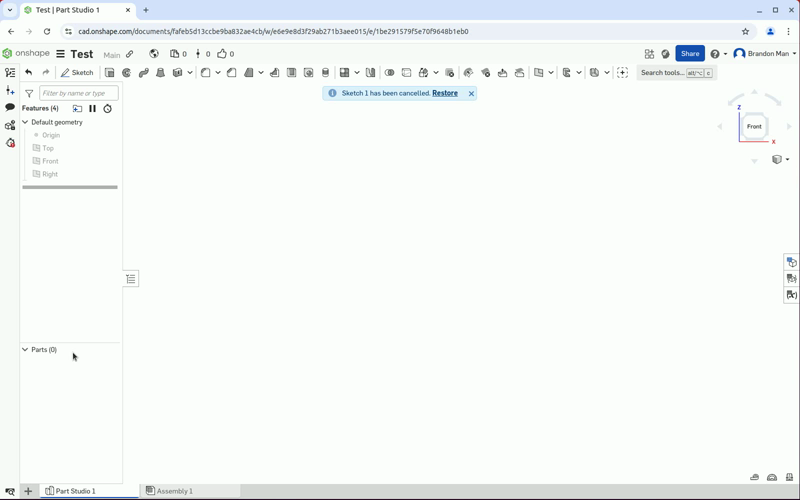
key(shift+y)
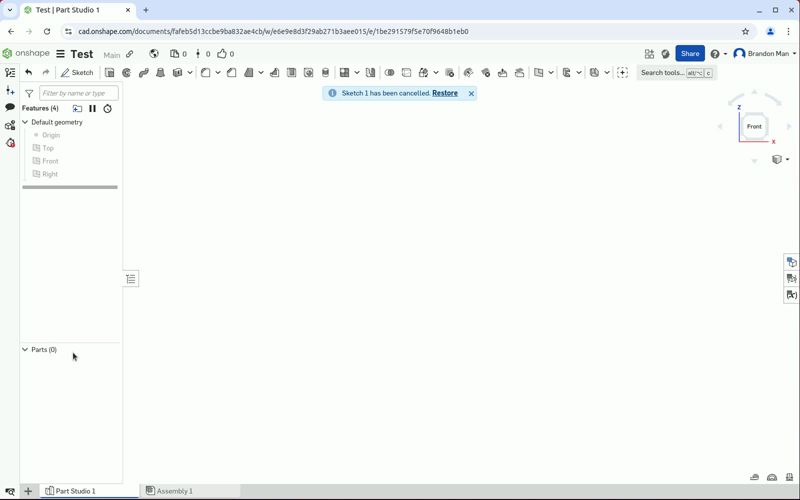
key(shift+s)
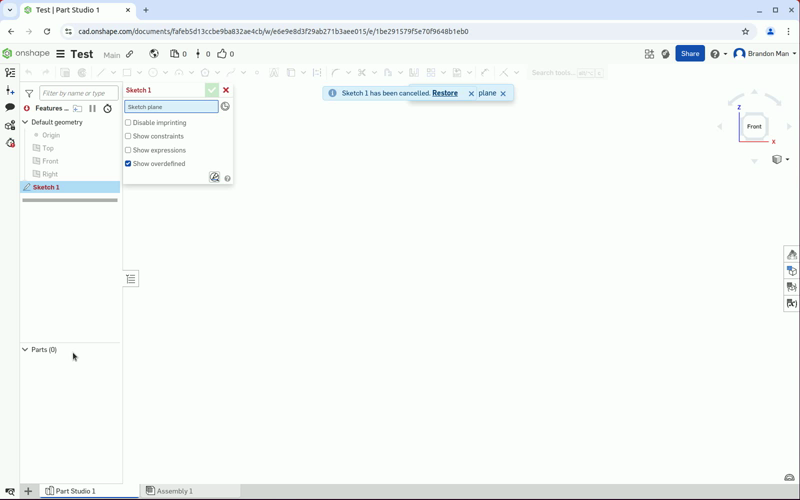
mouse_move(73, 163)
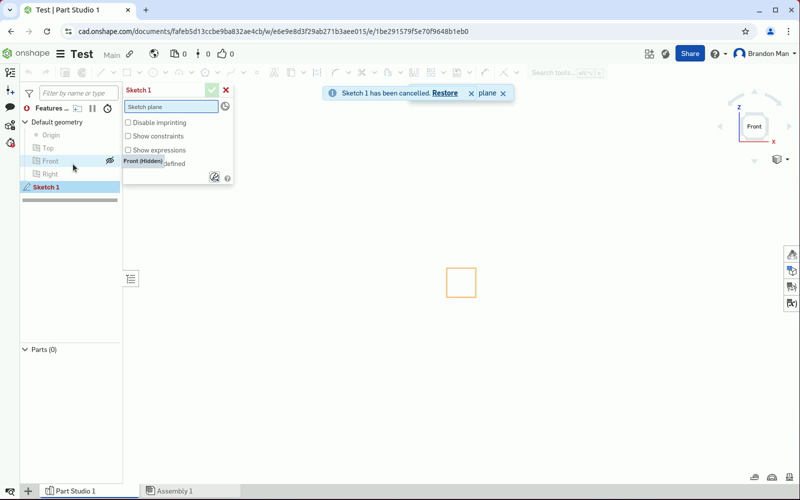
click(73, 163)
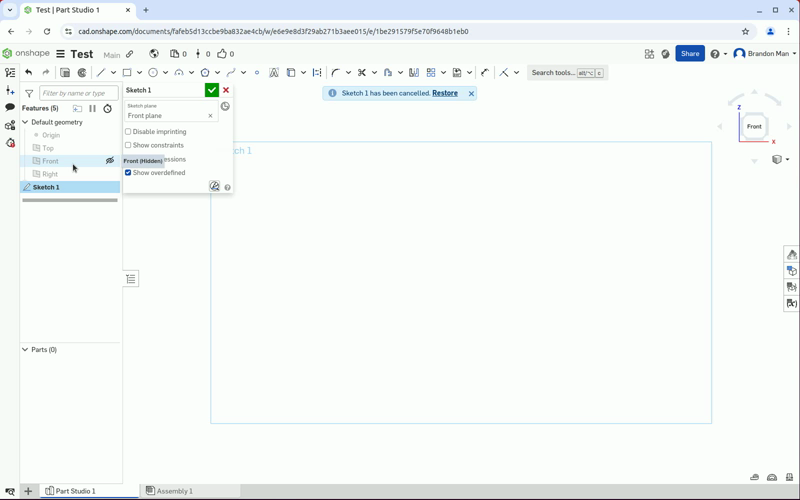
mouse_move(73, 352)
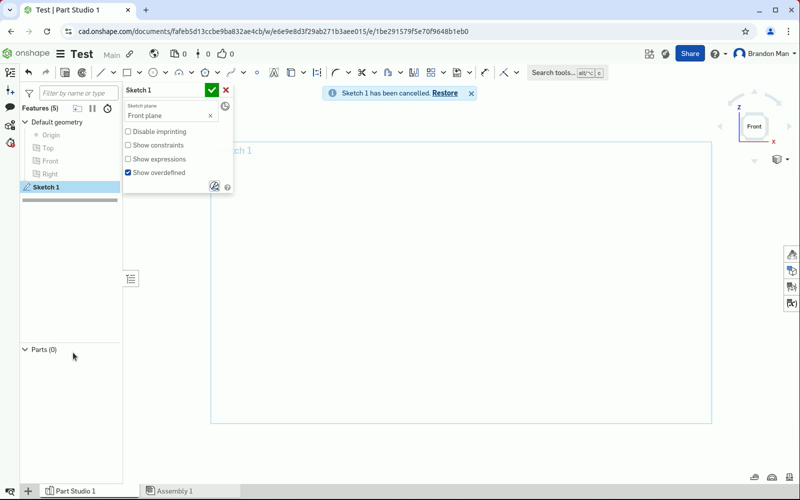
key(y)
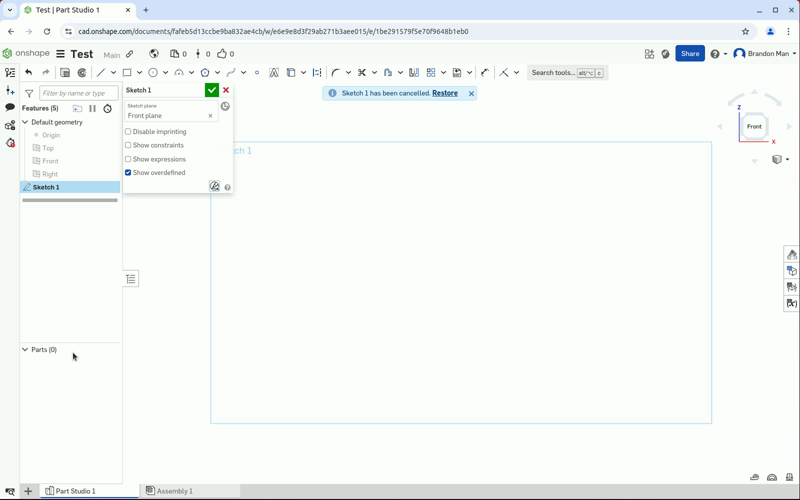
key(a)
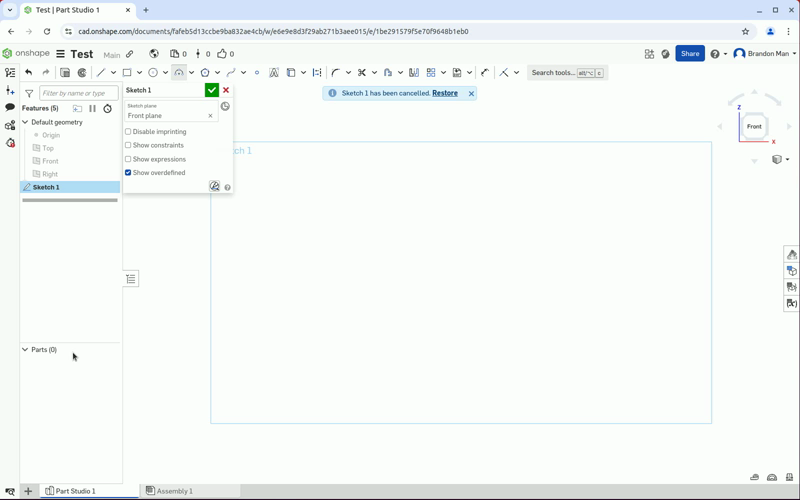
key_down(shift)
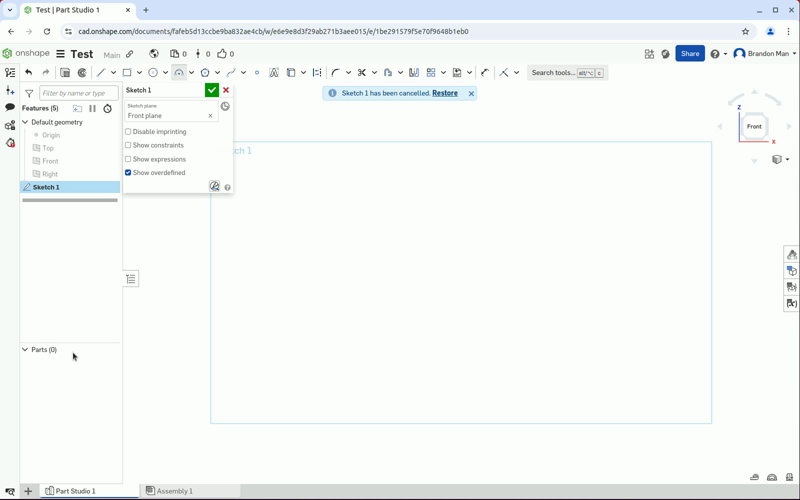
mouse_move(478, 292)
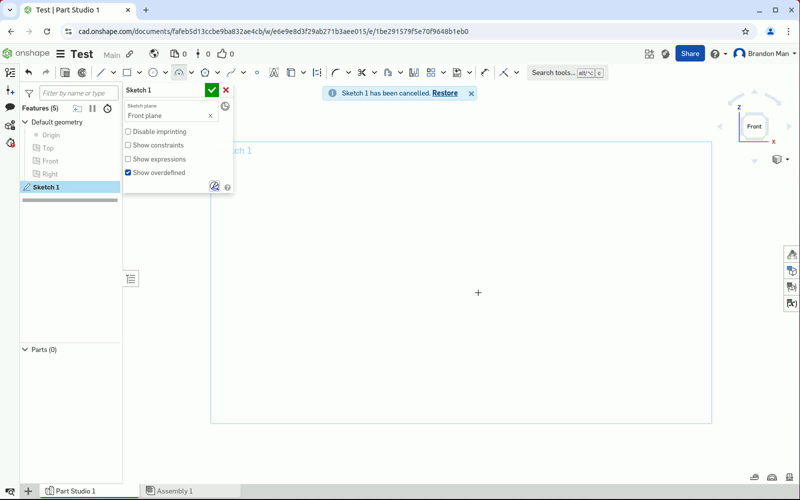
click(478, 292)
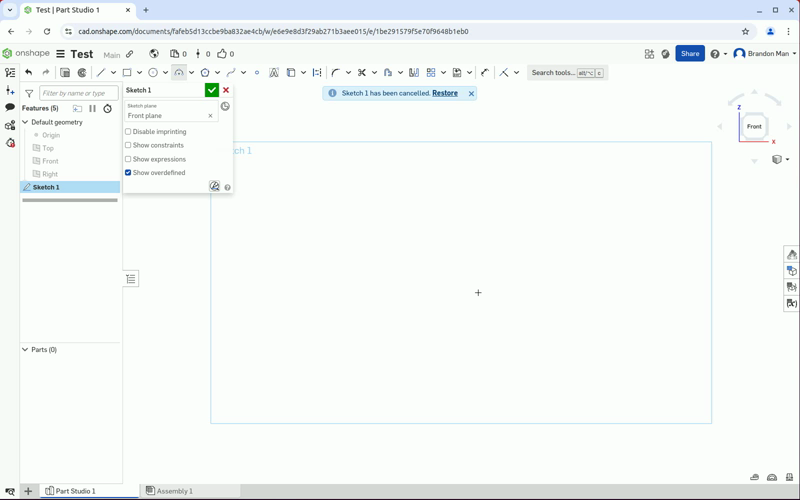
key_up(shift)
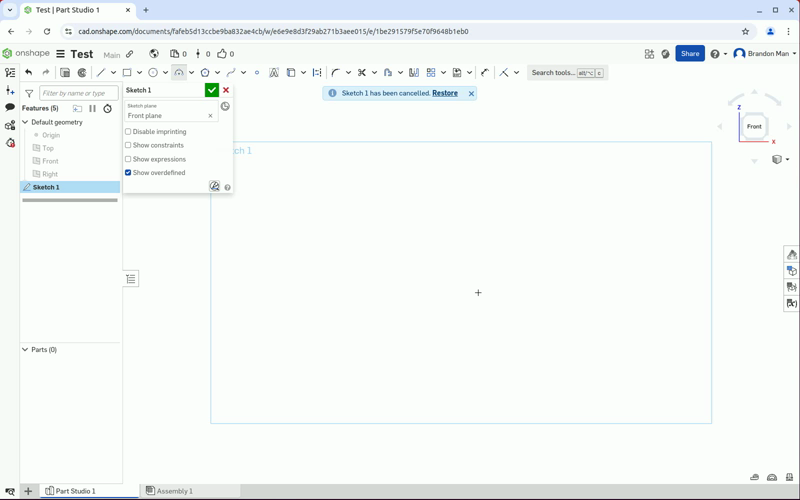
key_down(shift)
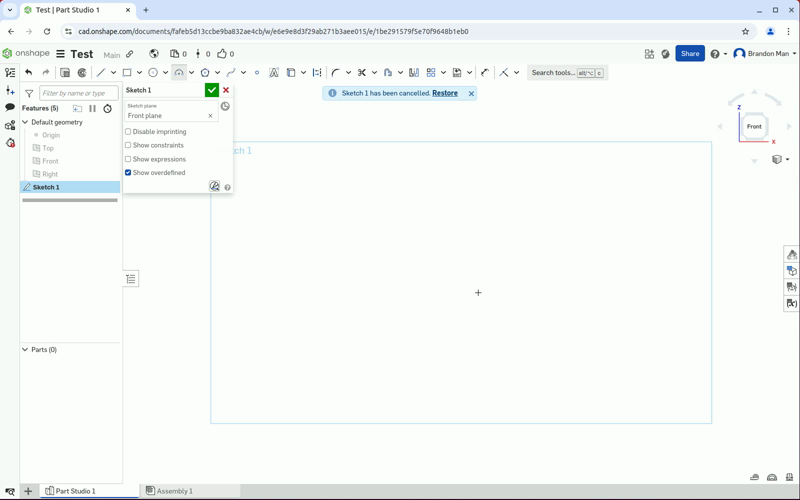
mouse_move(478, 251)
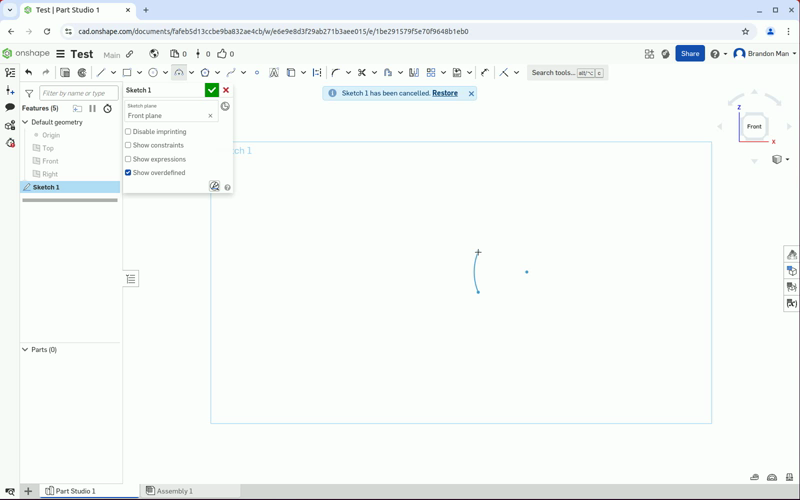
click(478, 251)
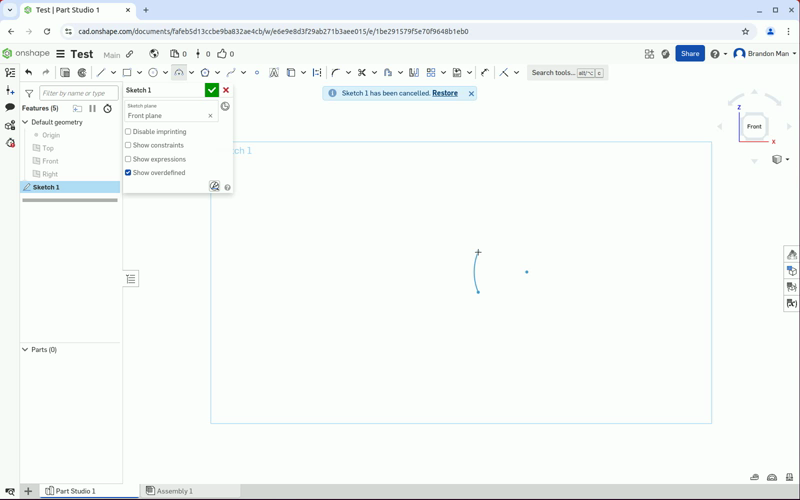
mouse_move(498, 271)
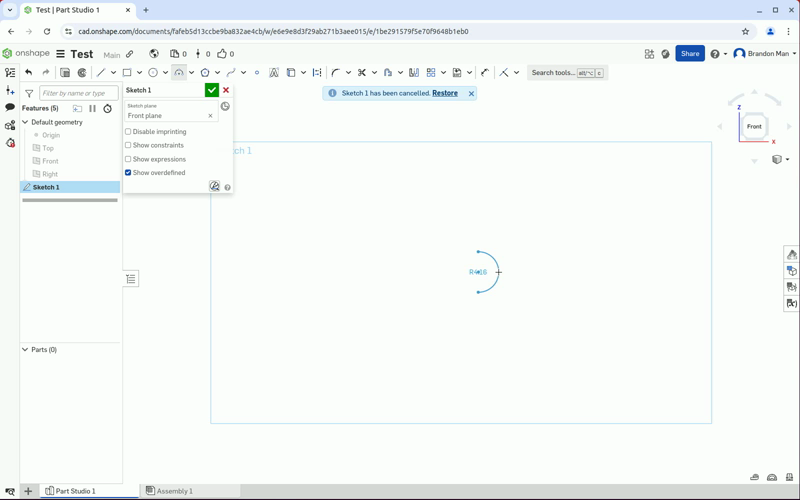
click(498, 271)
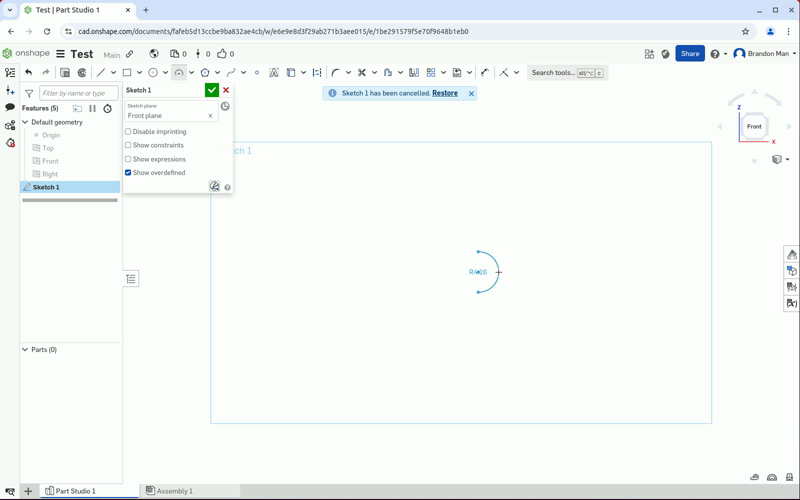
key_up(shift)
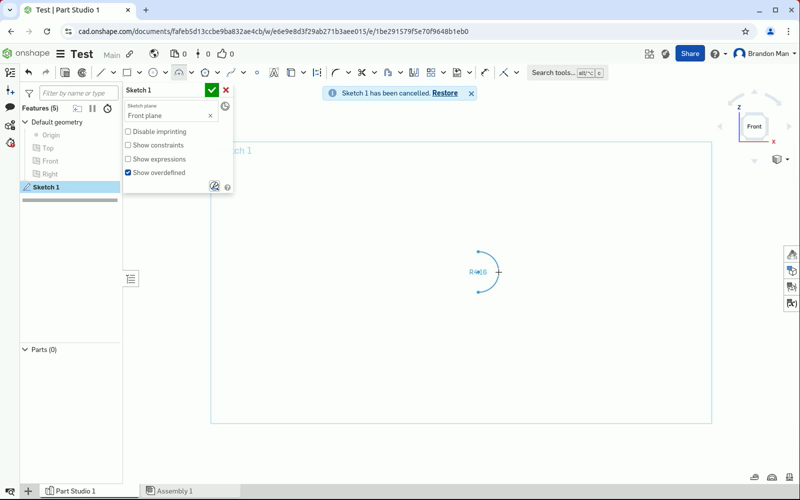
key(esc)
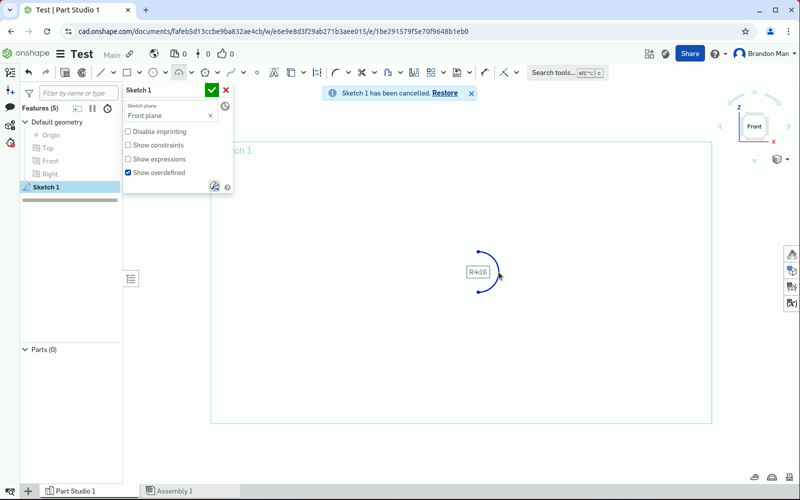
key(l)
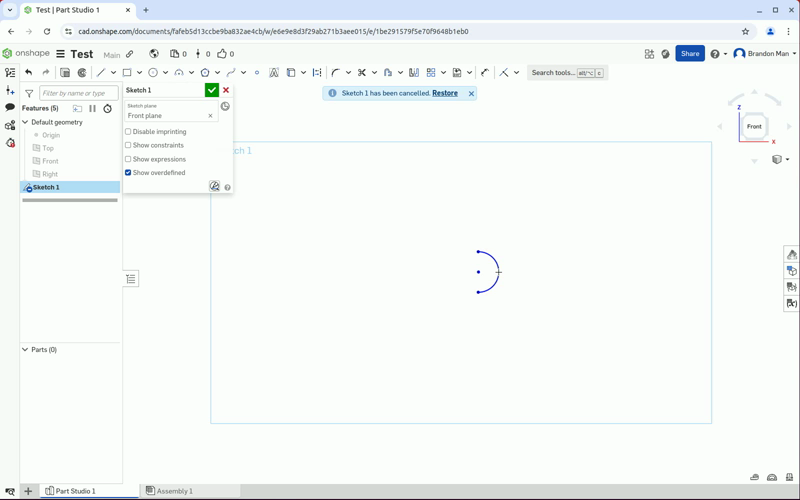
mouse_move(478, 251)
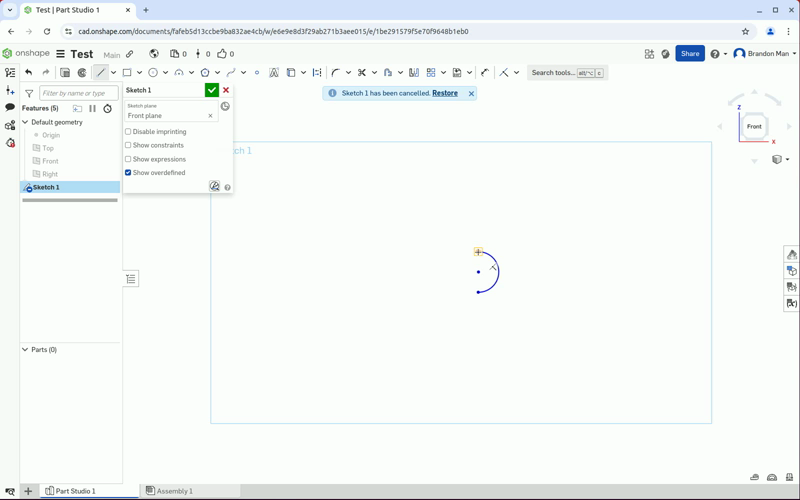
click(478, 251)
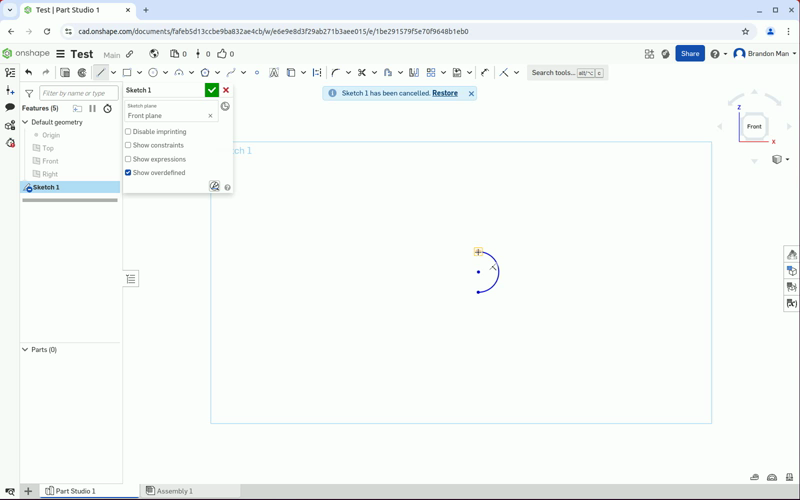
mouse_move(508, 251)
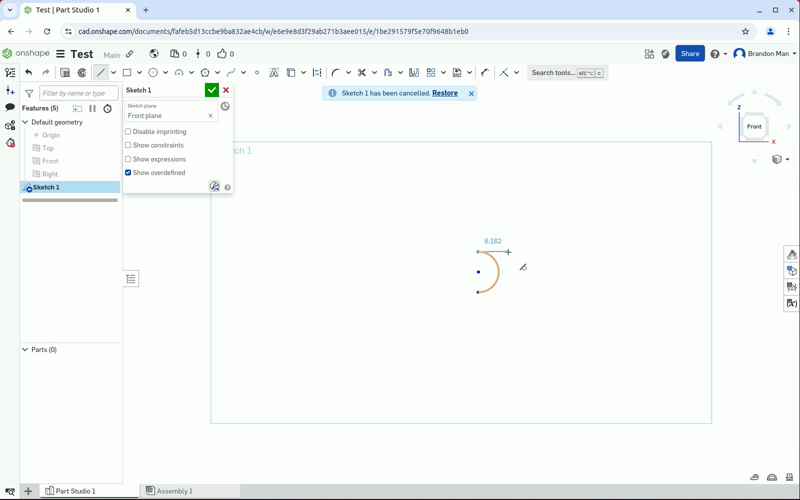
key_down(shift)
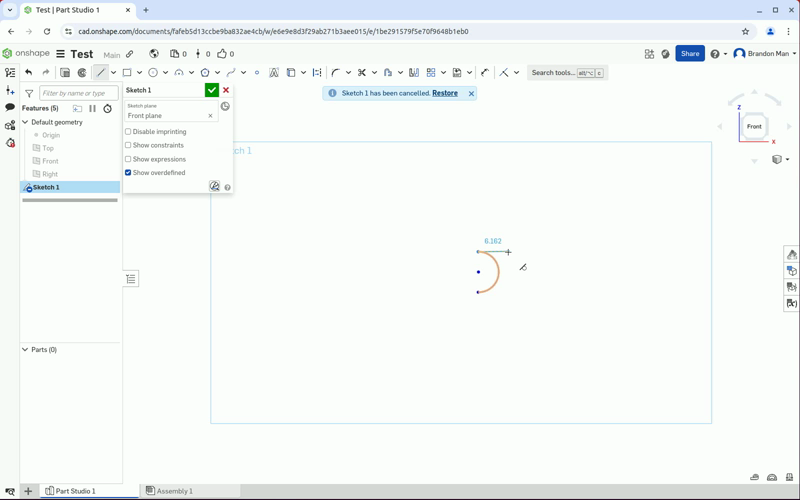
mouse_move(478, 292)
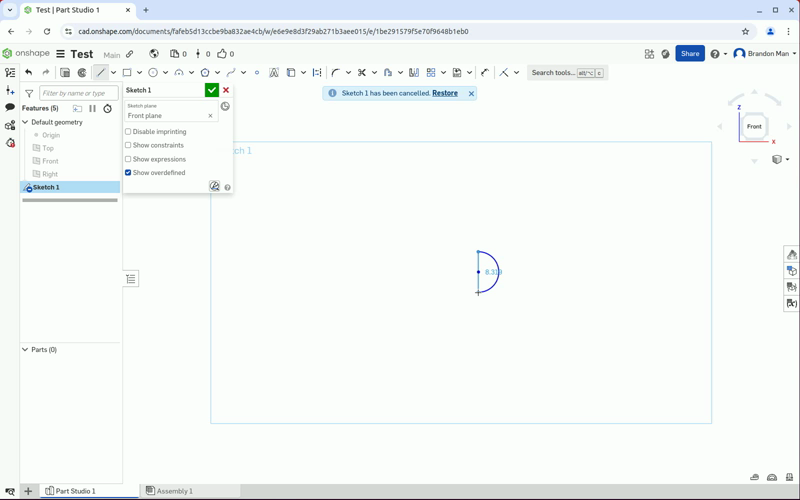
key_up(shift)
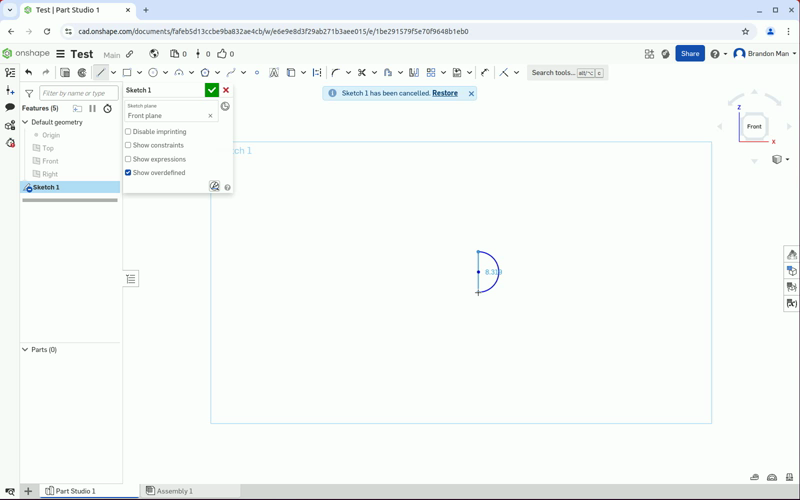
click(478, 292)
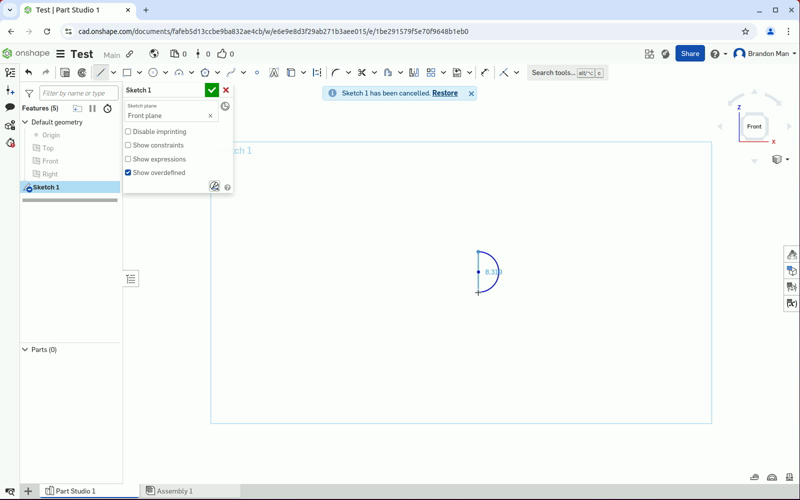
key(esc)
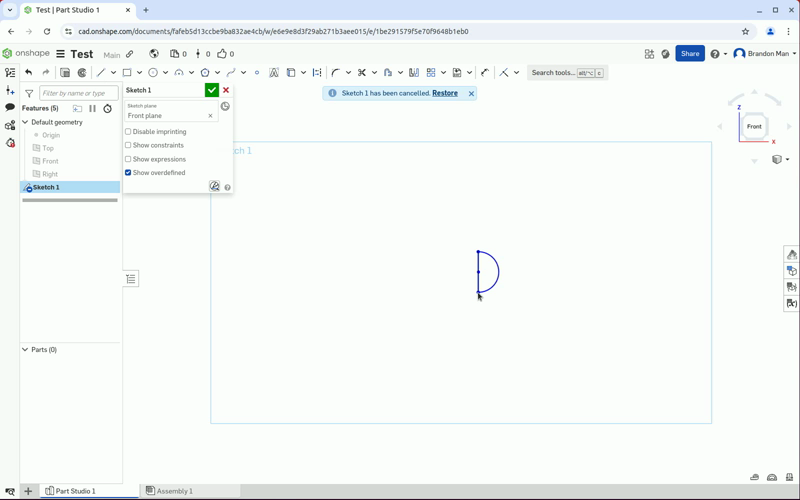
mouse_move(483, 283)
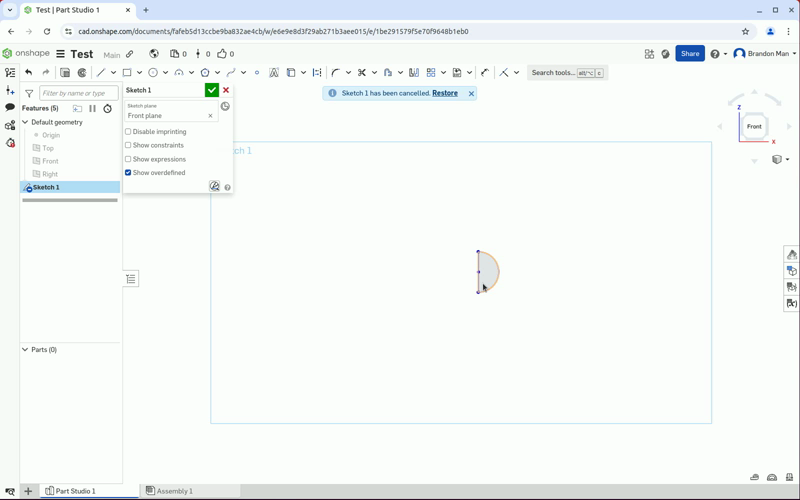
scroll(6)
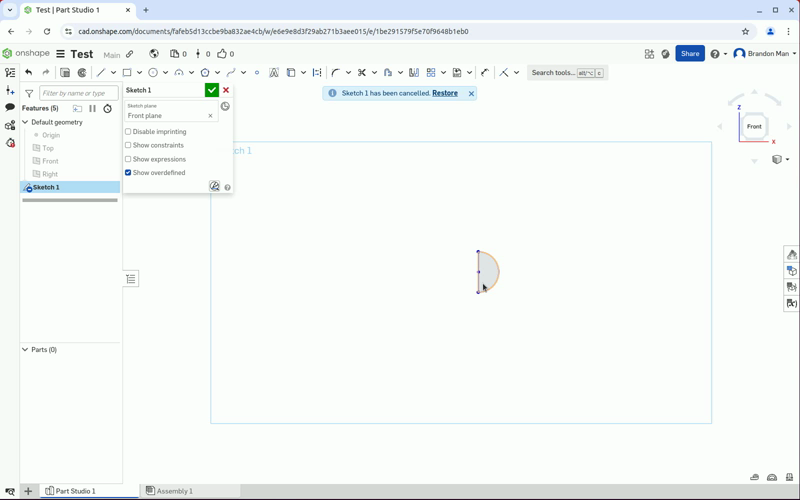
scroll(6)
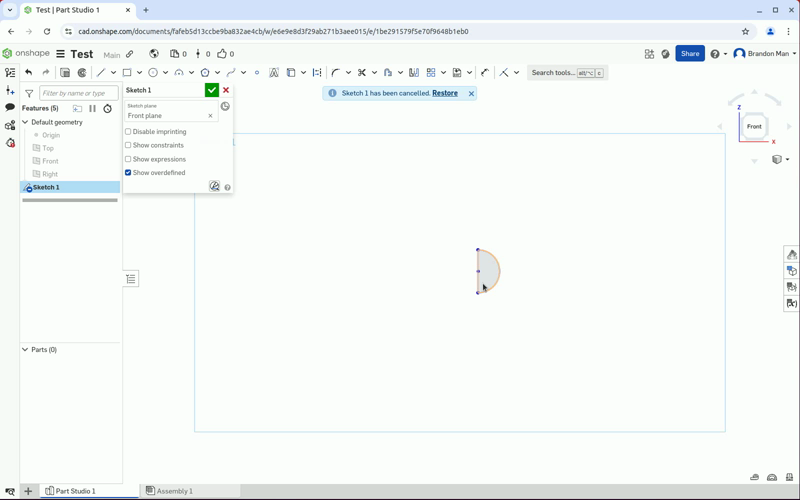
scroll(6)
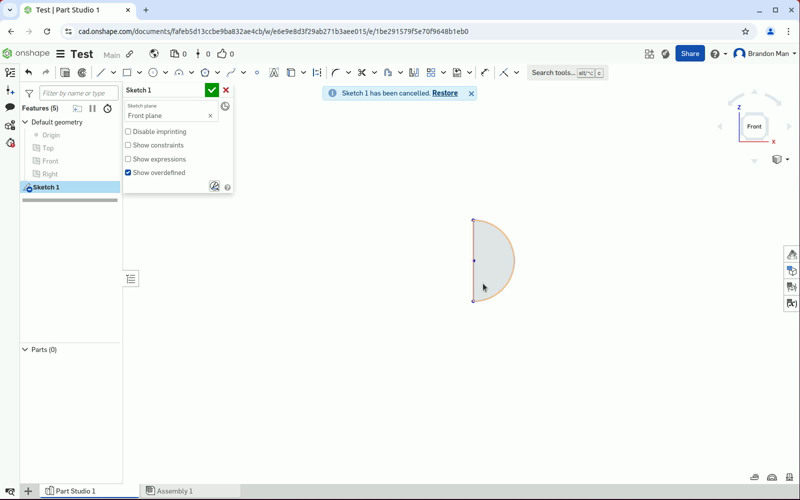
scroll(6)
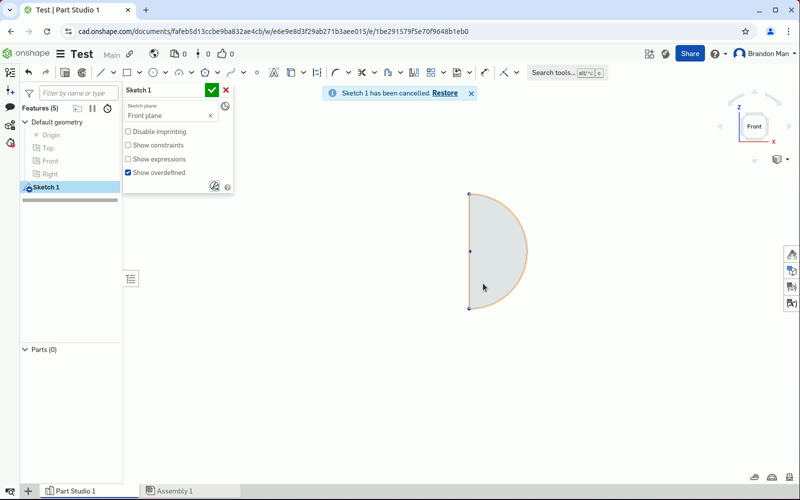
scroll(6)
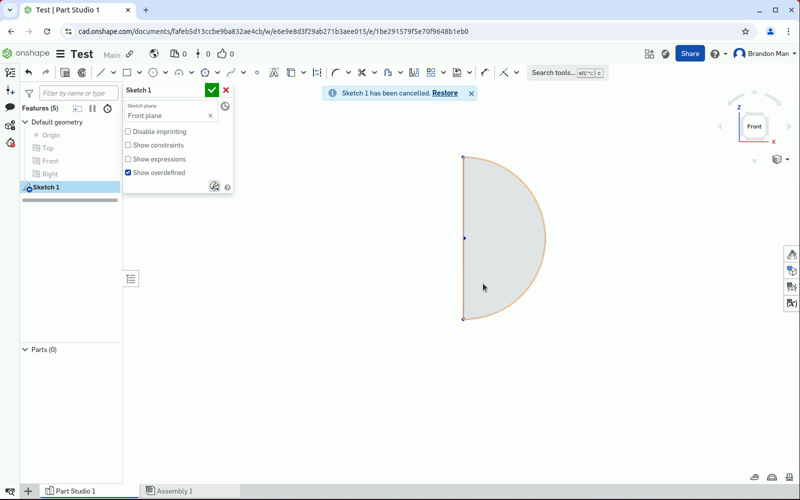
scroll(6)
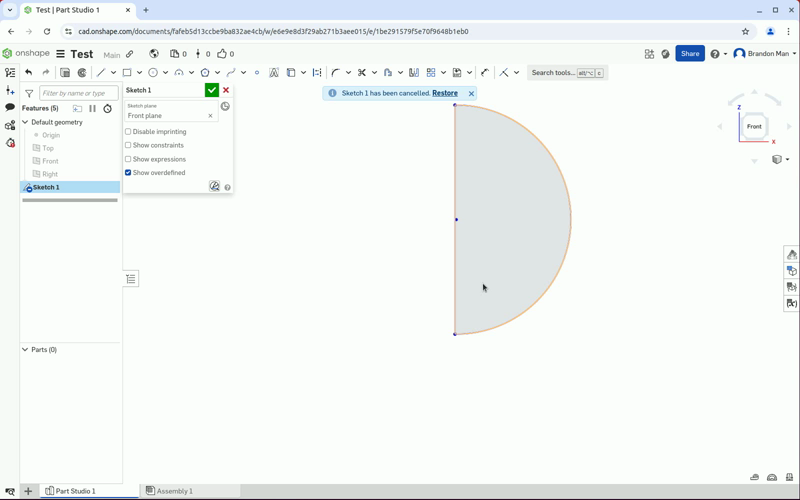
scroll(6)
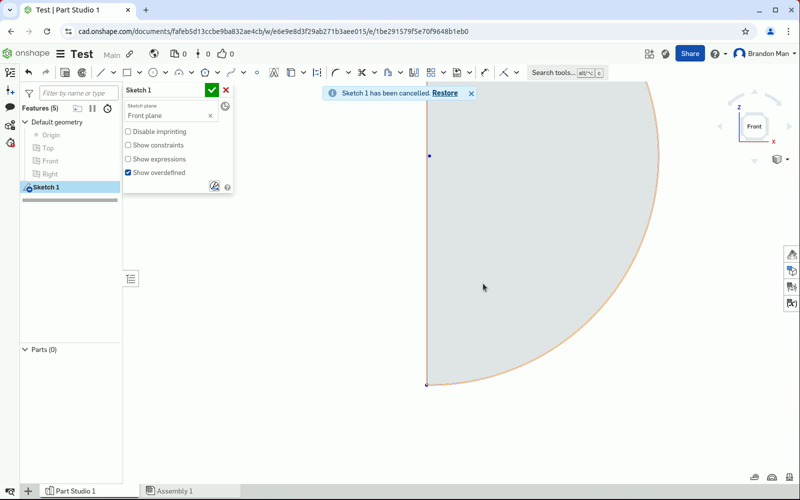
click(483, 283)
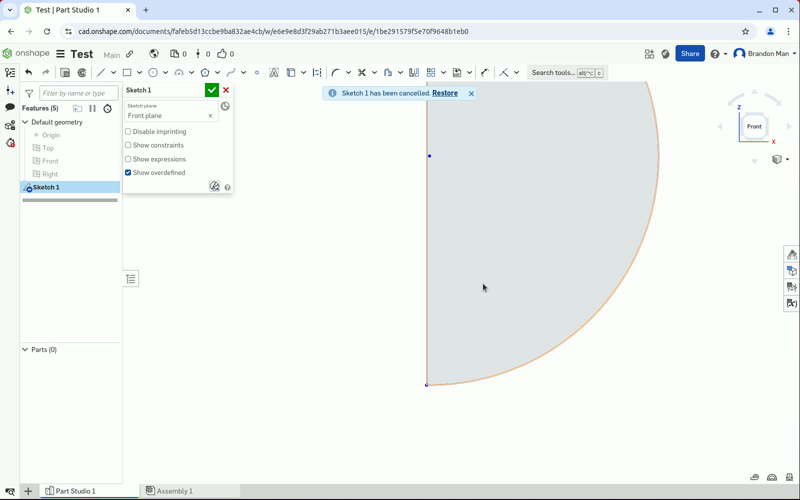
scroll(-6)
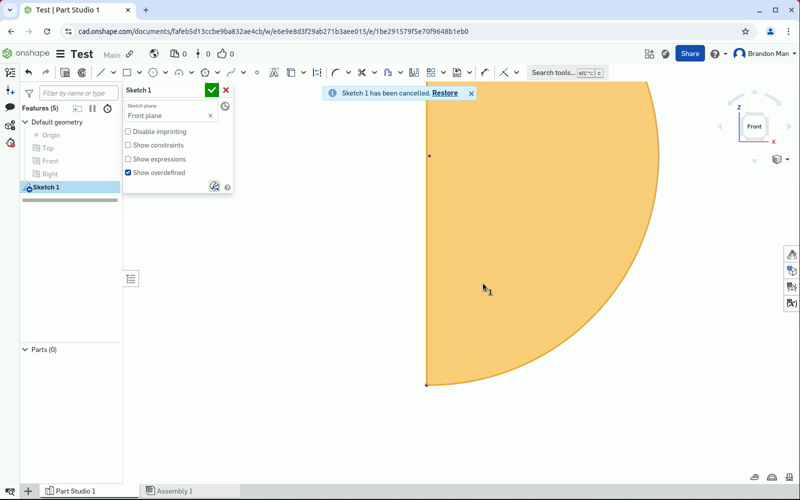
scroll(-6)
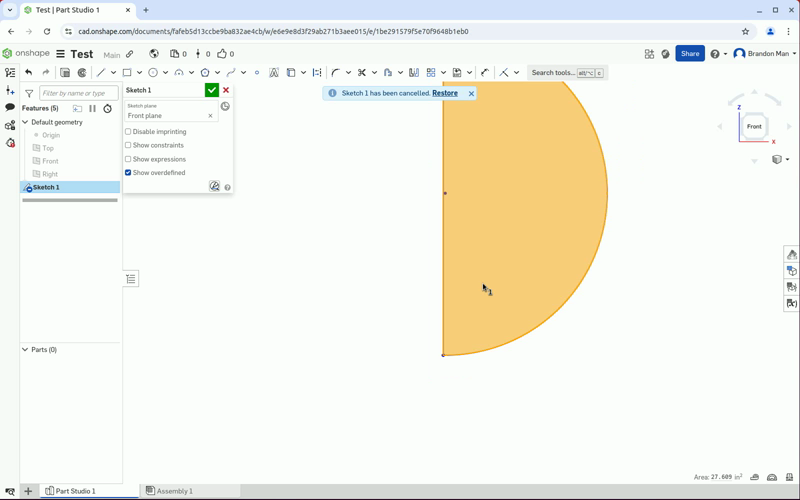
scroll(-6)
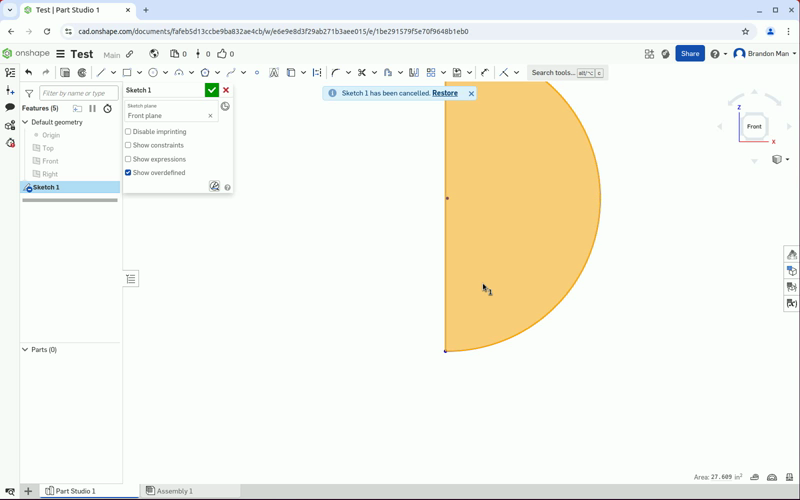
scroll(-6)
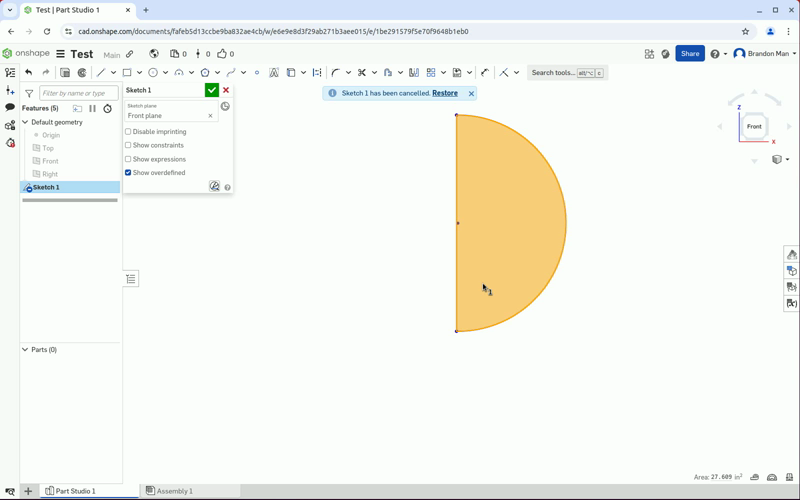
scroll(-6)
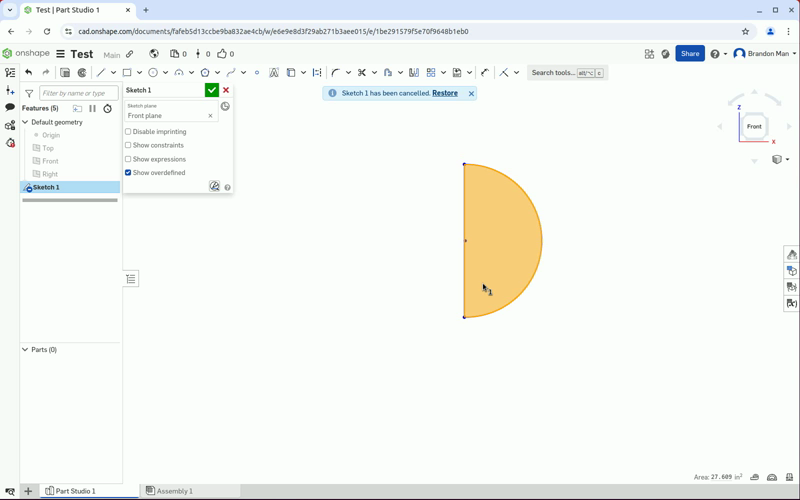
scroll(-6)
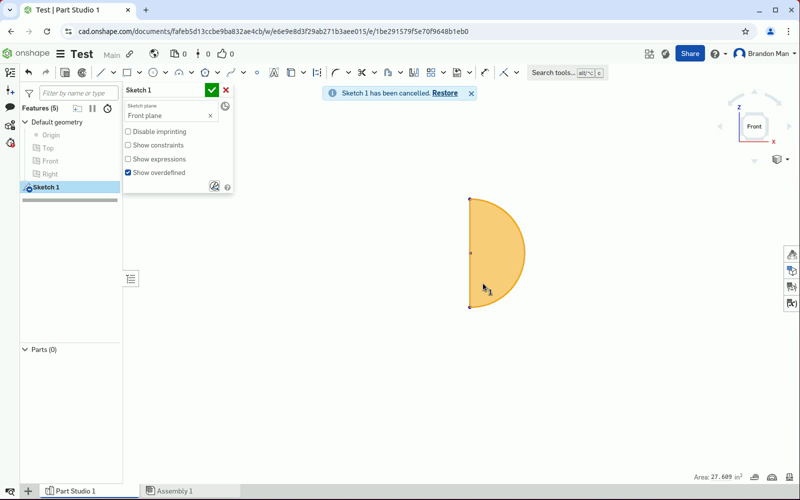
scroll(-6)
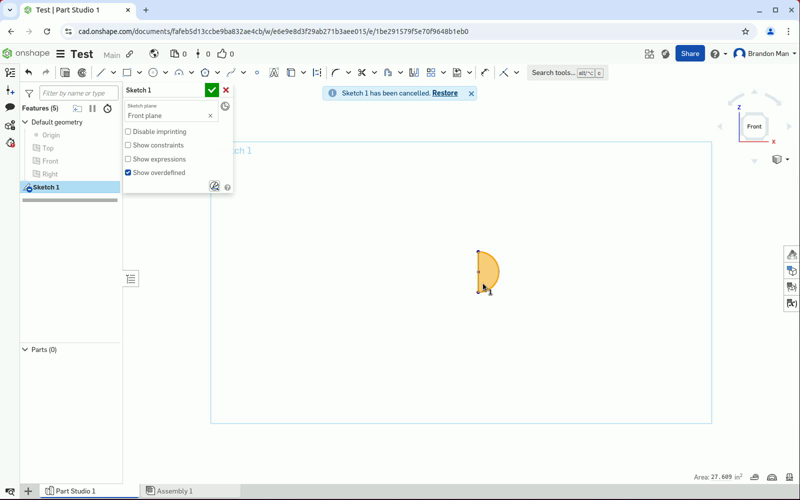
mouse_move(73, 352)
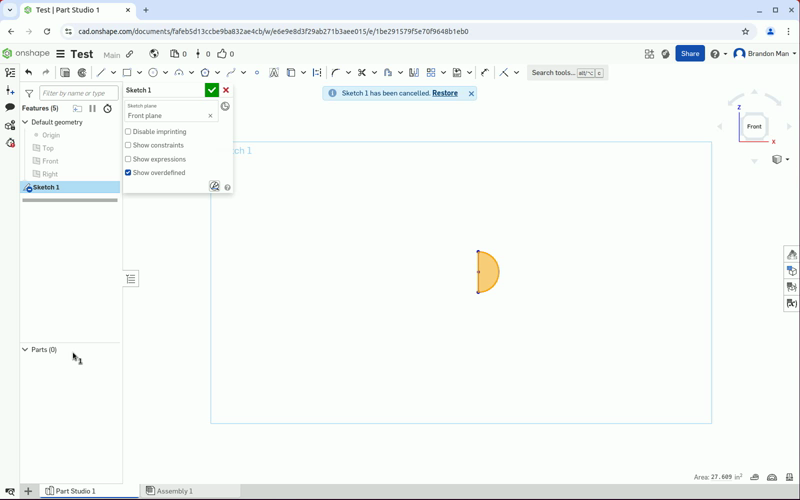
key(shift+y)
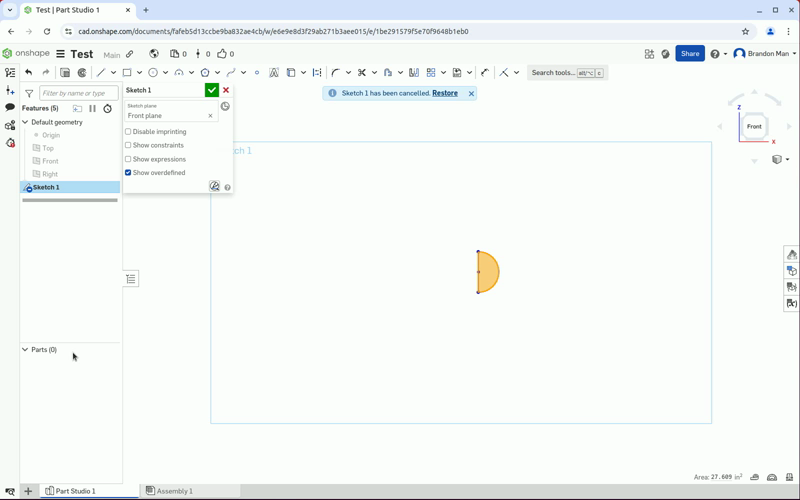
key(shift+e)
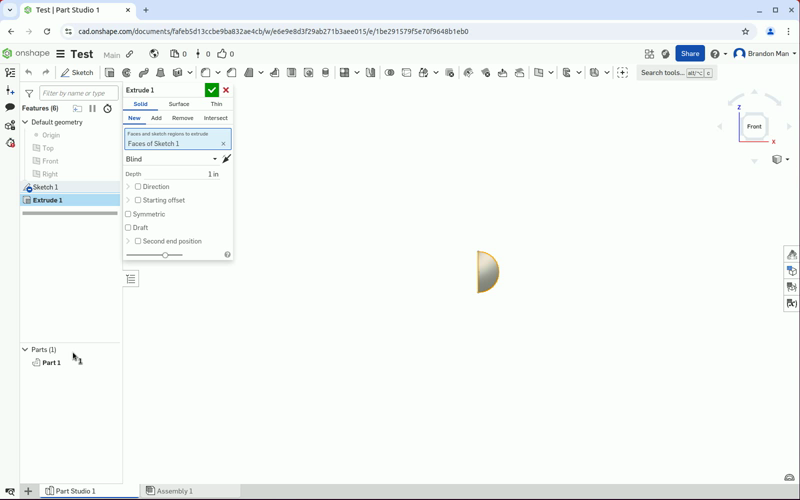
mouse_move(143, 106)
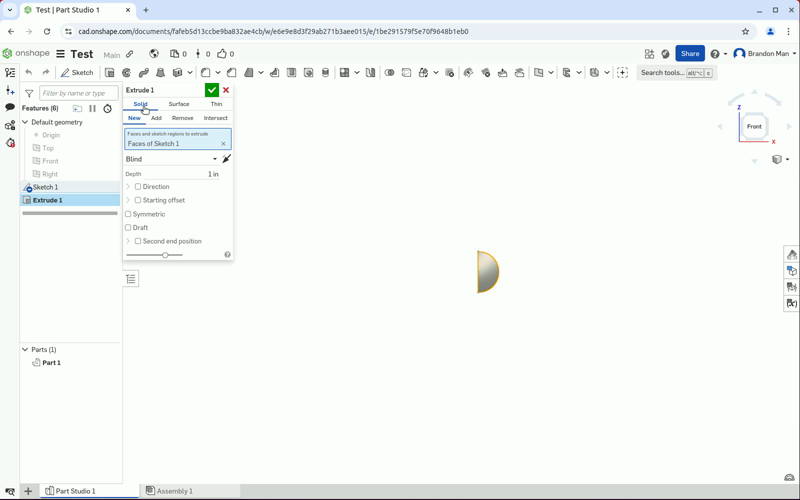
click(143, 106)
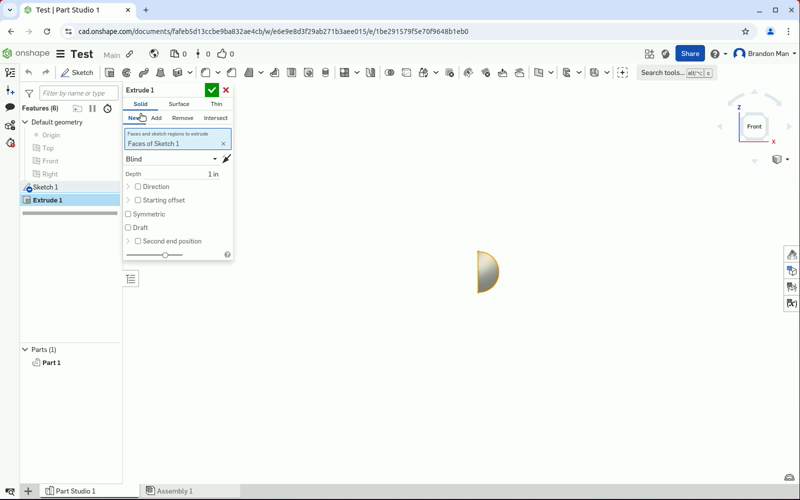
mouse_move(137, 120)
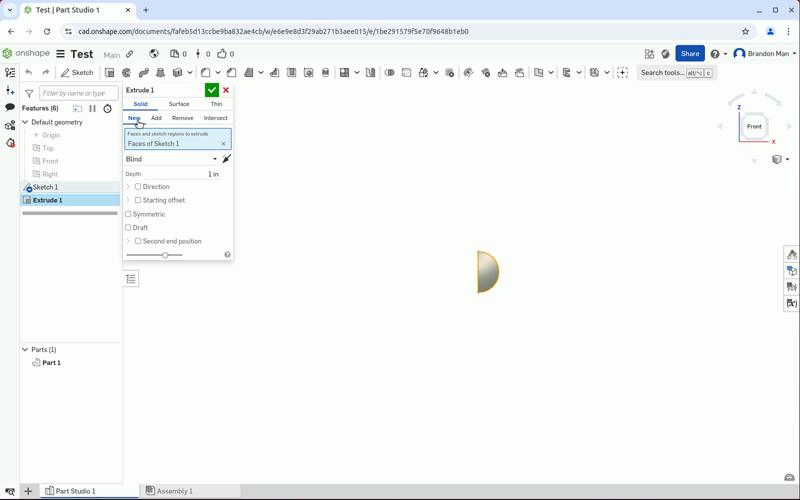
click(137, 120)
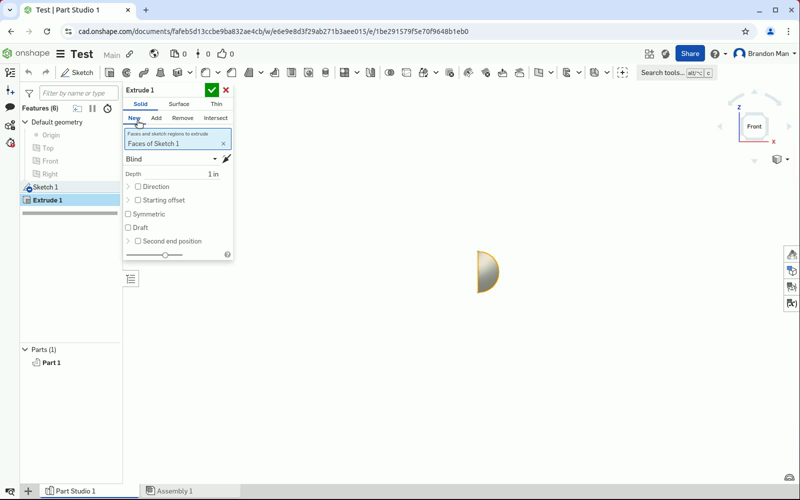
key(tab, 4)
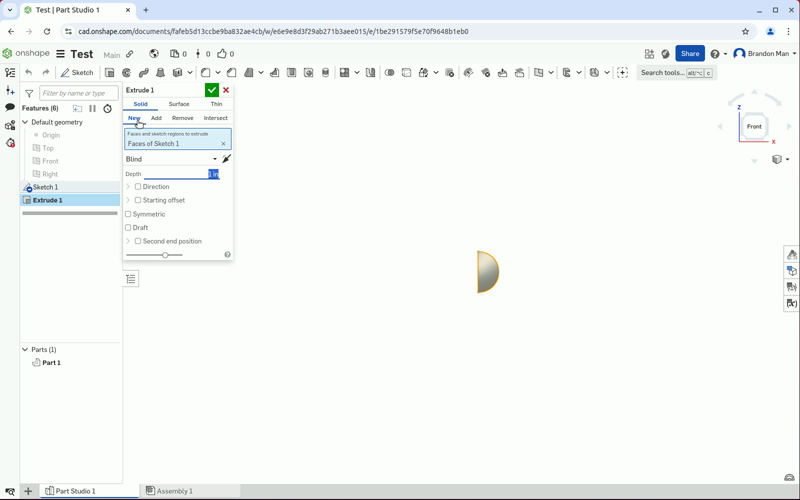
text(34.662)
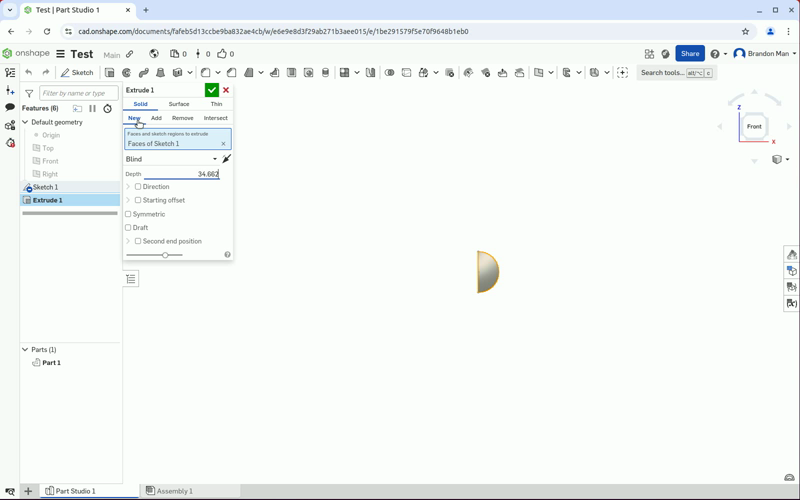
key(tab, 3)
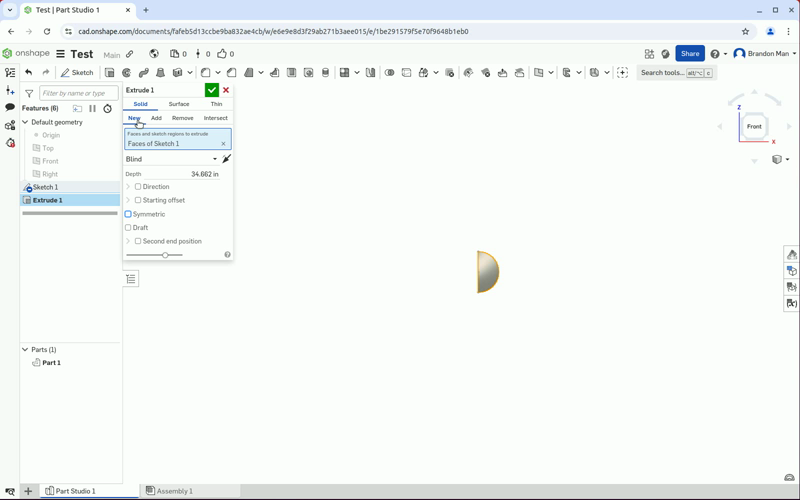
key(space)
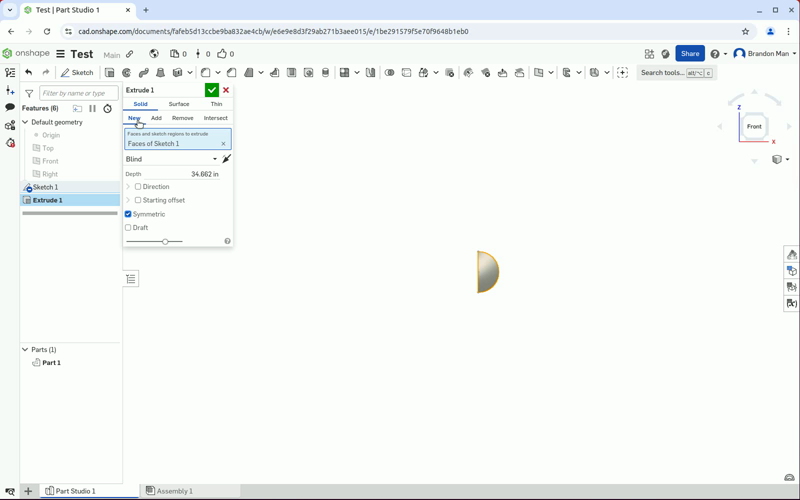
key(enter)
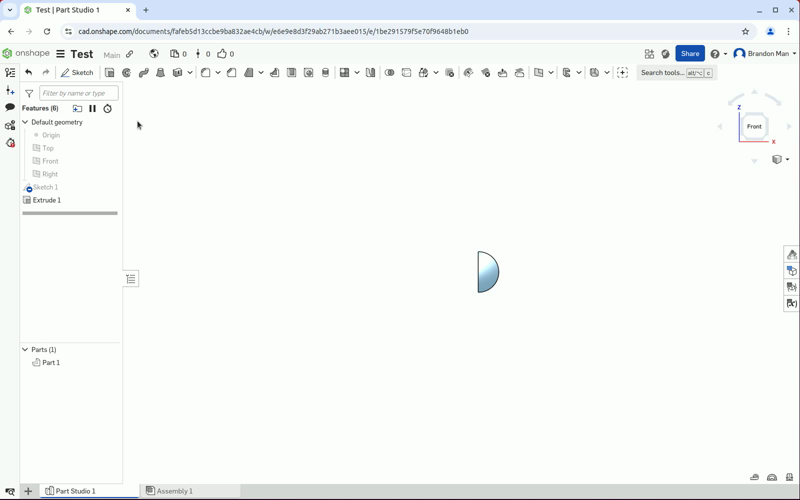
key(shift+h)
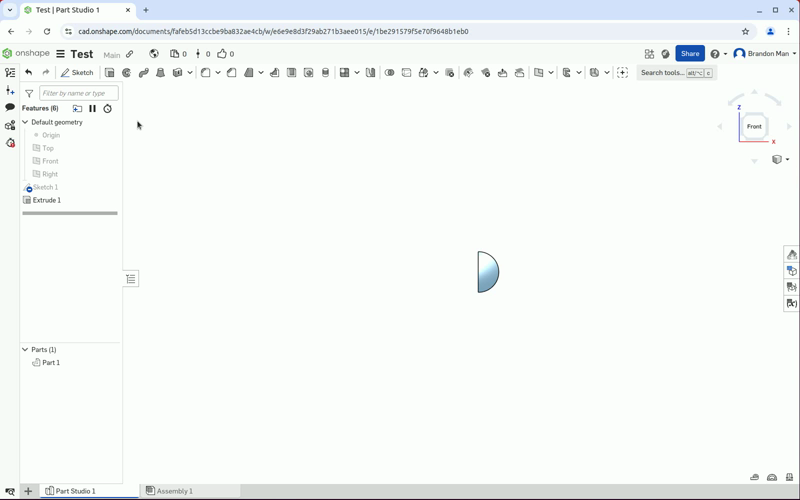
key(shift+h)
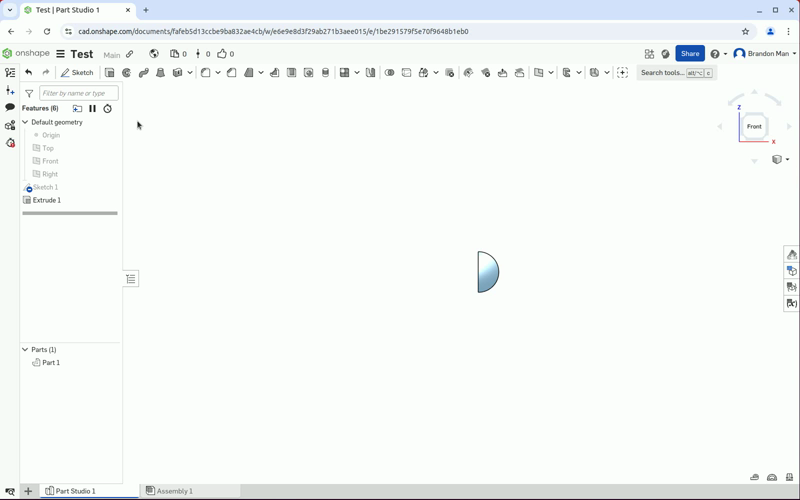
mouse_move(73, 189)
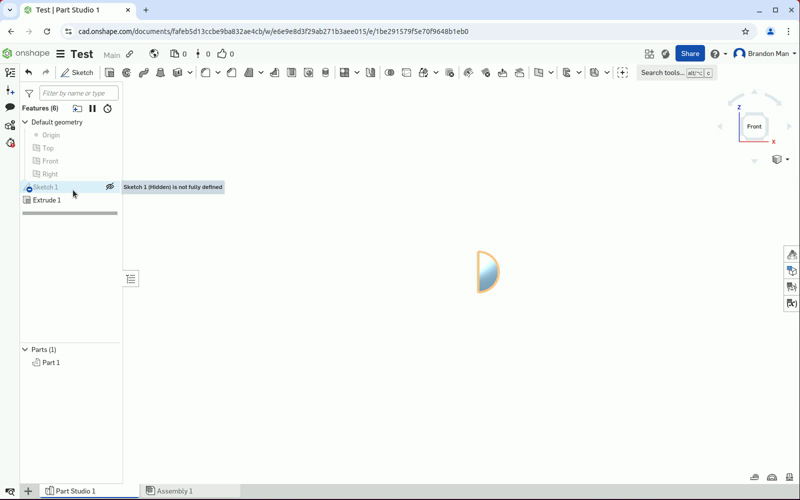
click(73, 189)
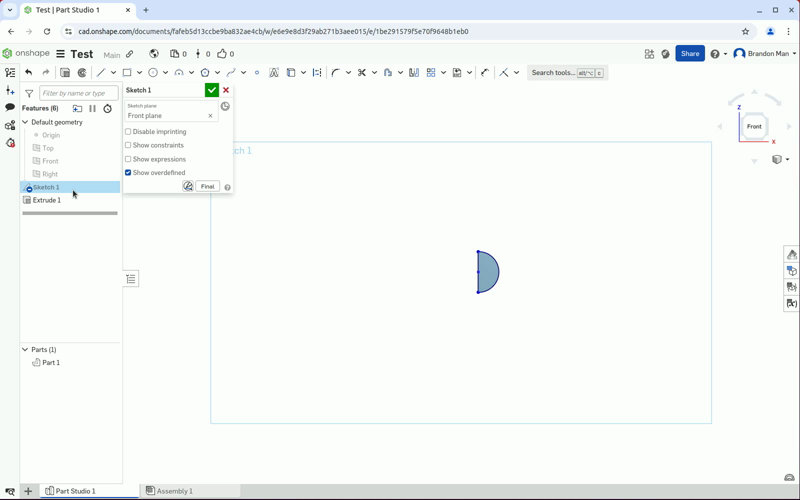
mouse_move(229, 92)
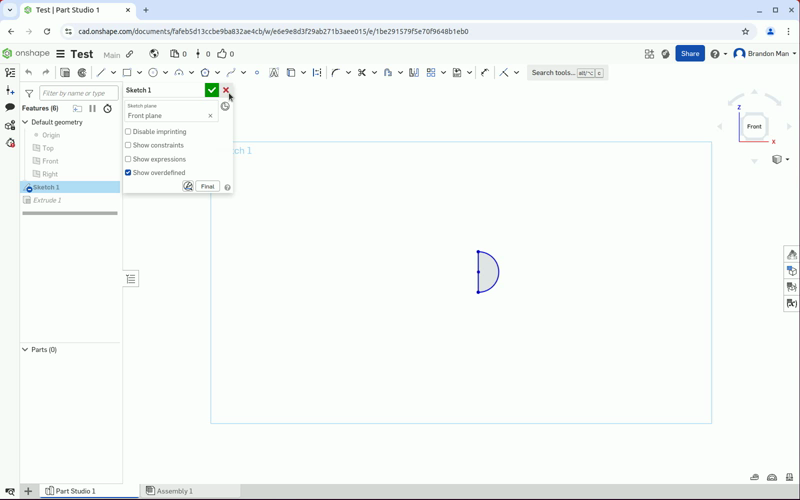
click(229, 92)
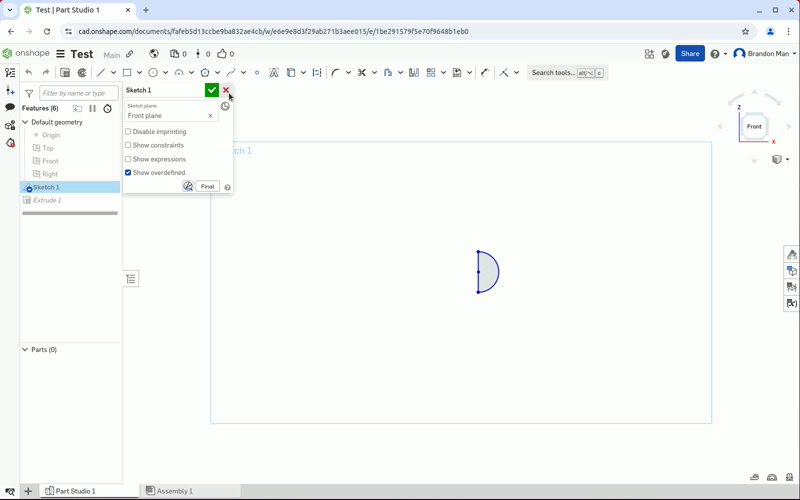
key(shift+s)
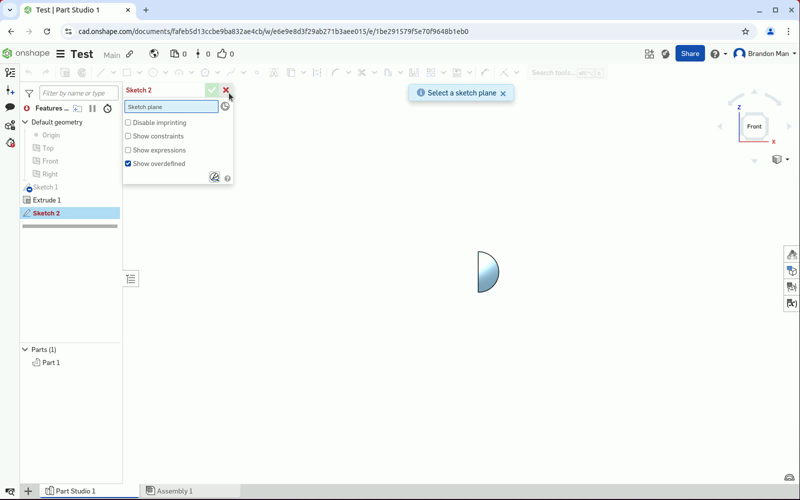
mouse_move(73, 163)
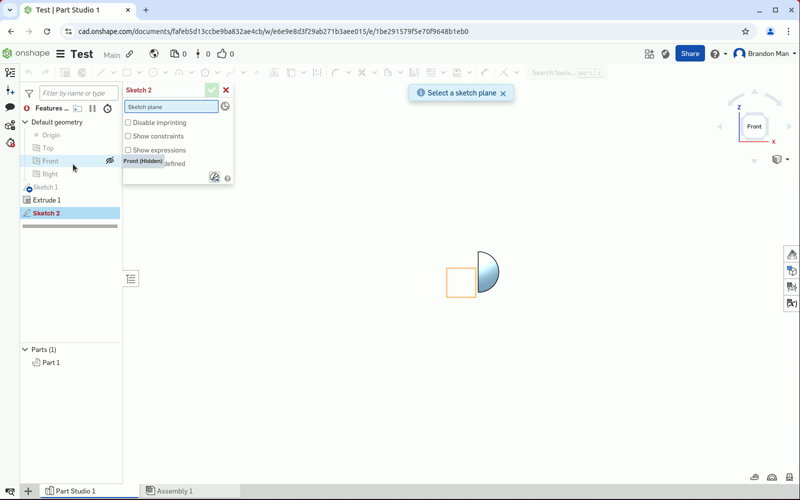
click(73, 163)
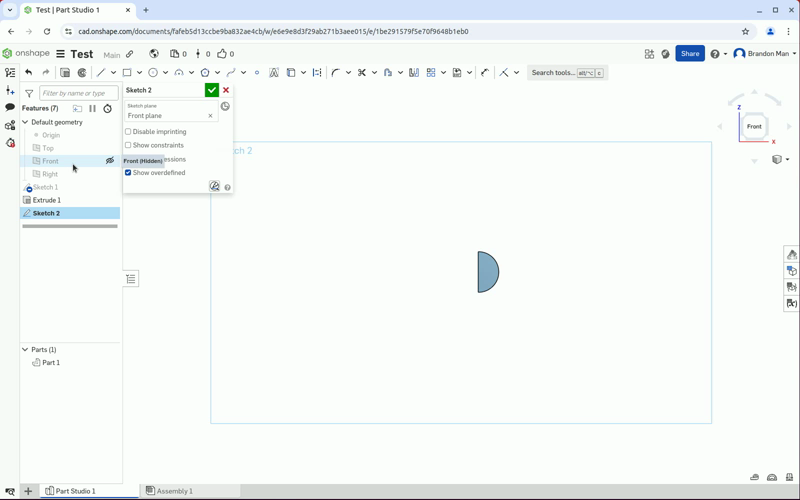
mouse_move(73, 352)
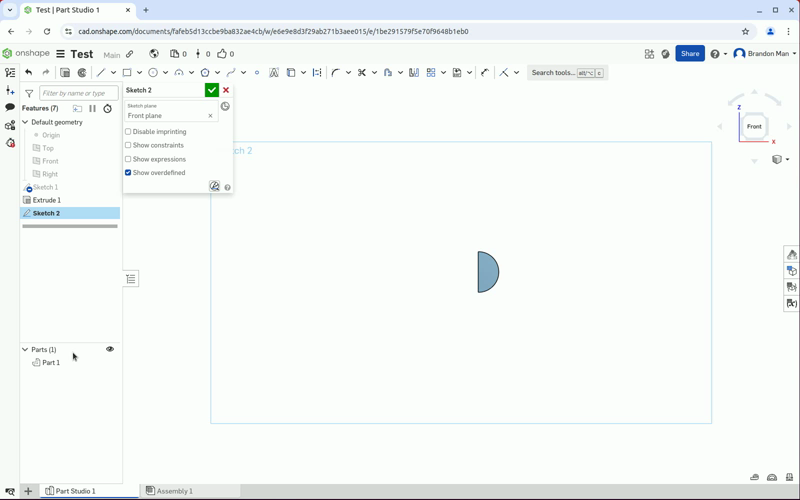
key(y)
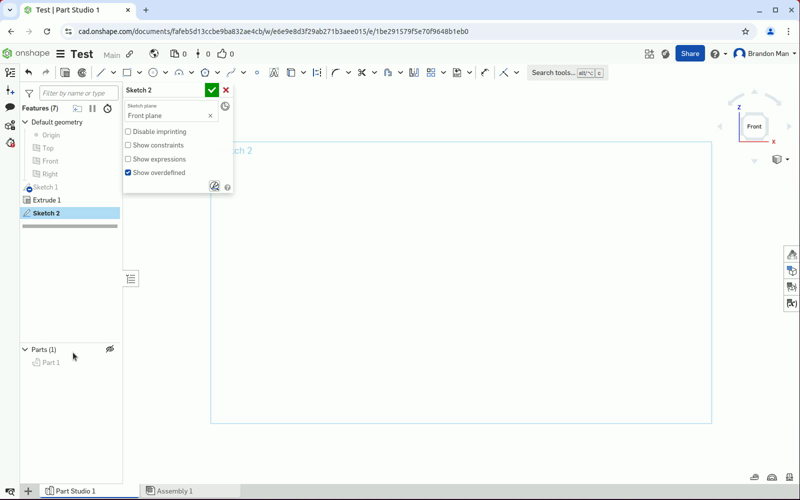
key(a)
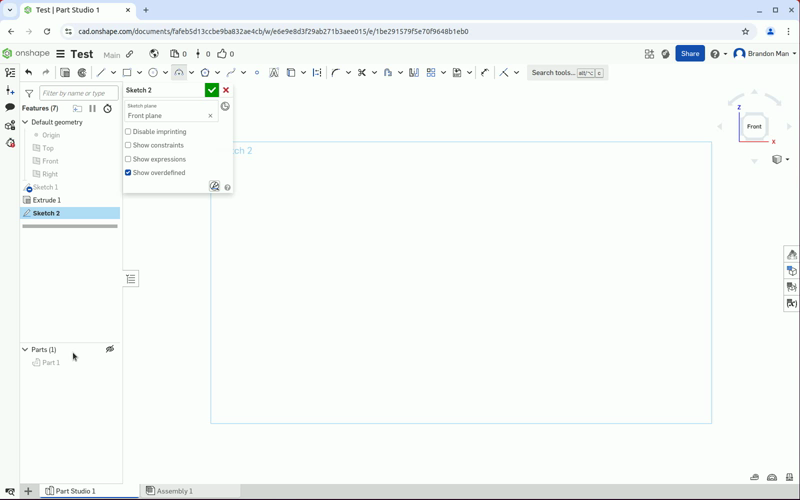
key_down(shift)
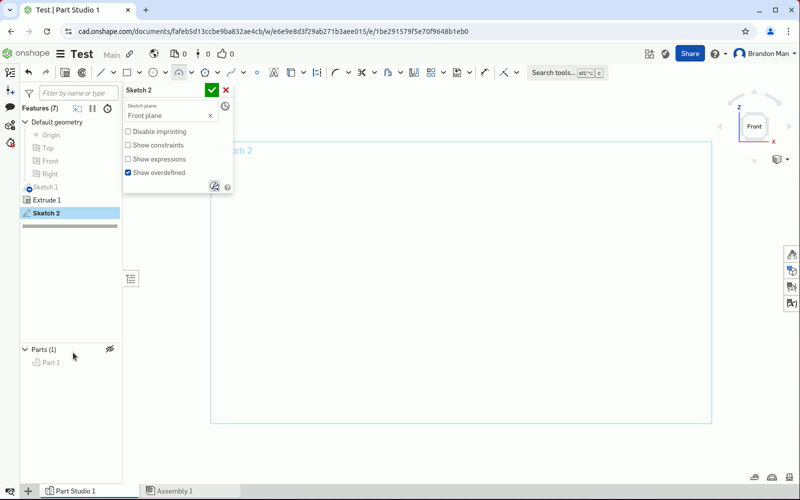
mouse_move(368, 292)
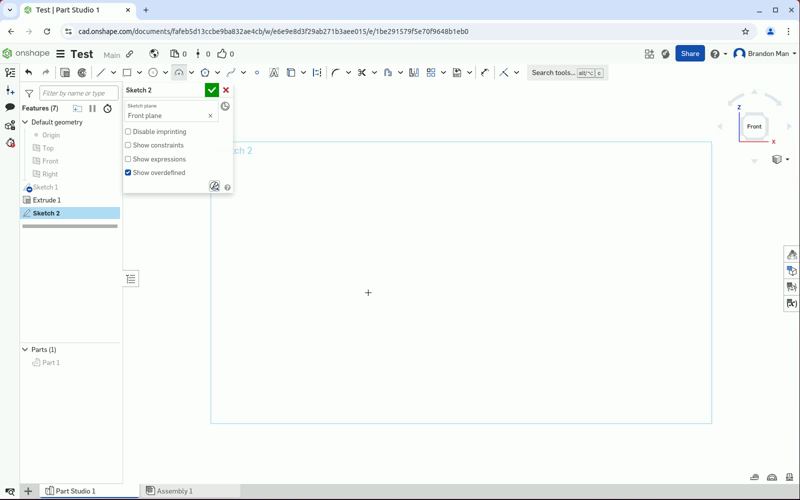
click(368, 292)
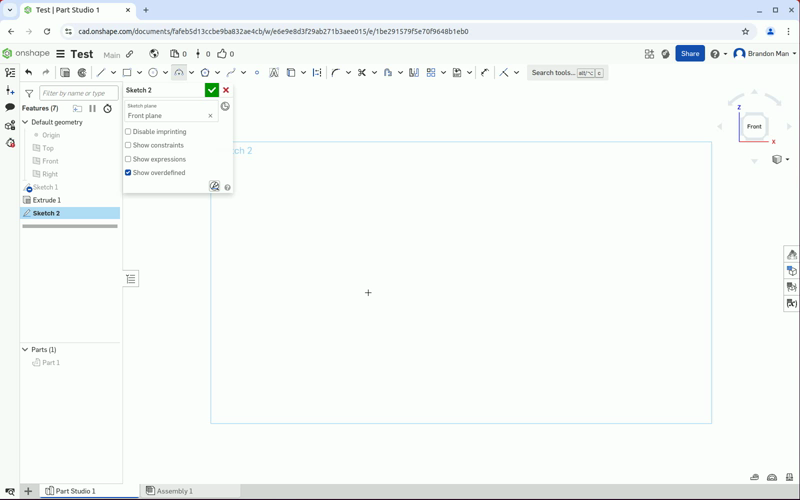
key_up(shift)
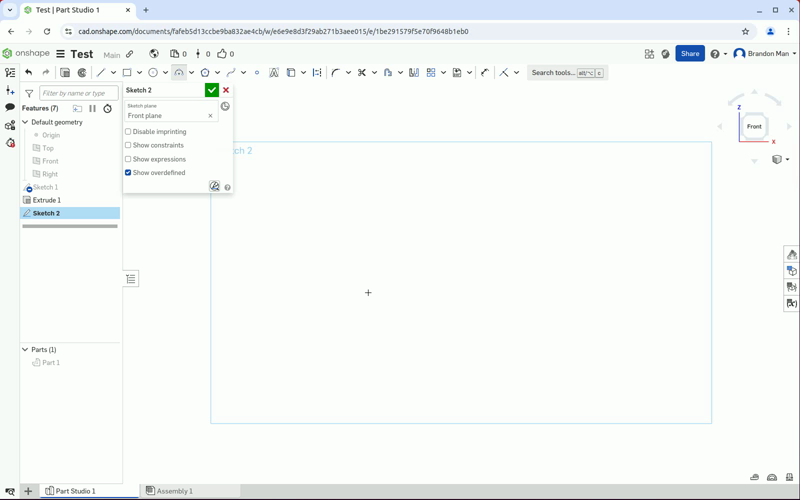
key_down(shift)
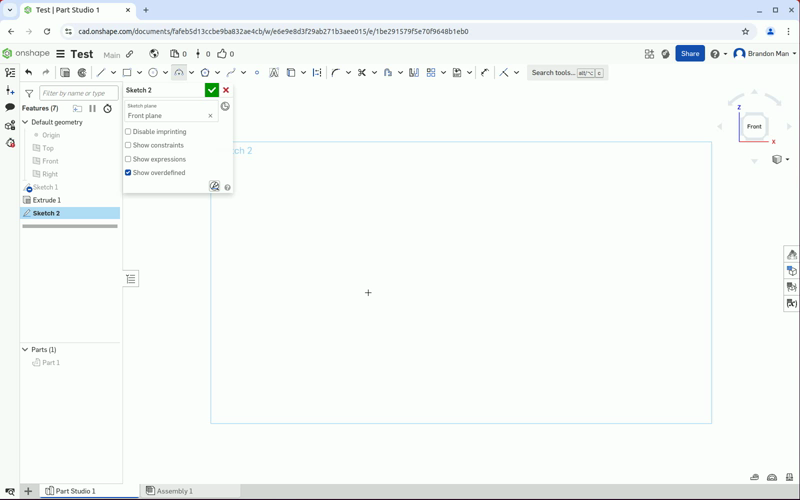
mouse_move(368, 251)
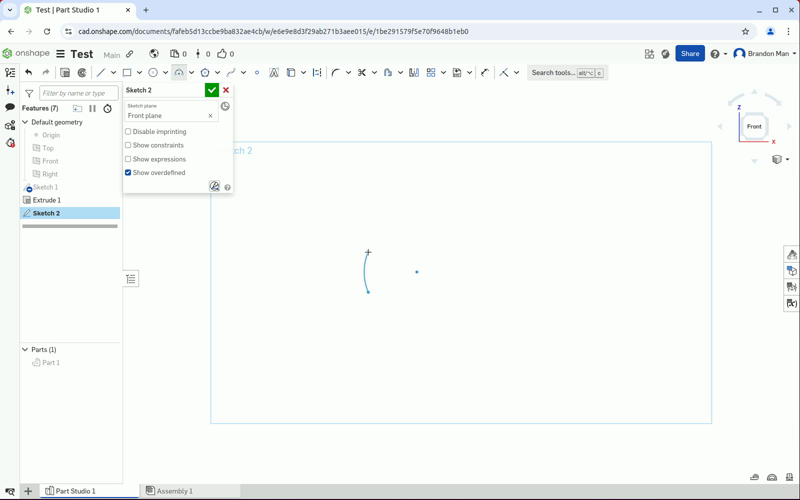
click(368, 251)
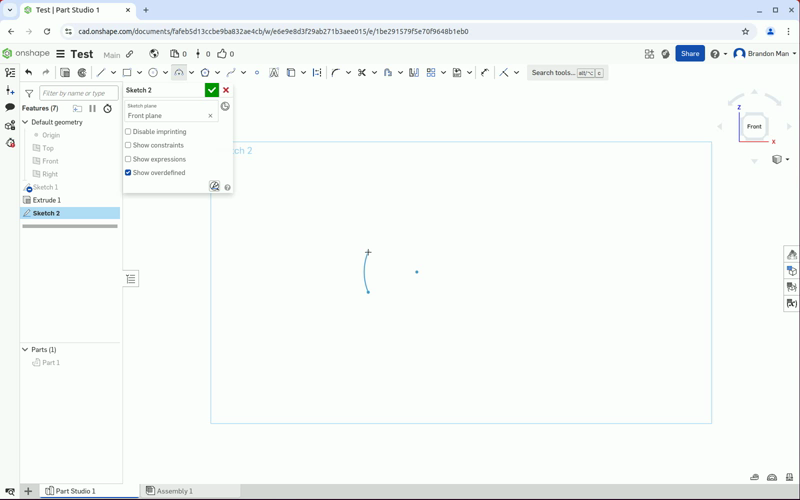
mouse_move(388, 271)
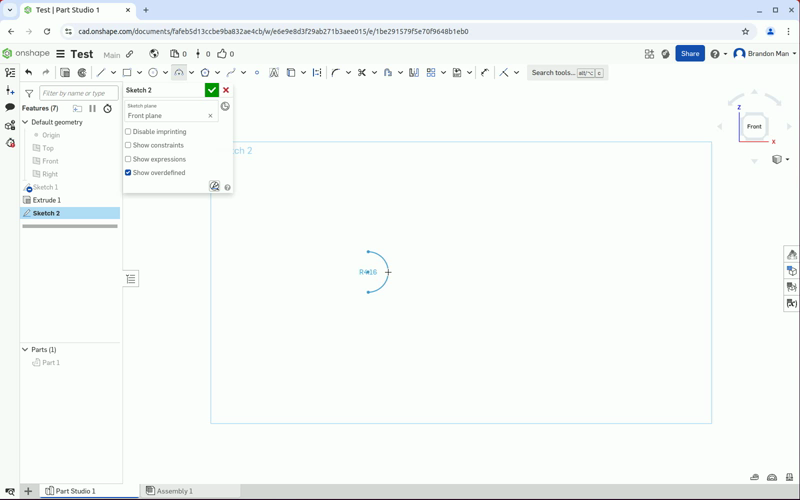
click(388, 271)
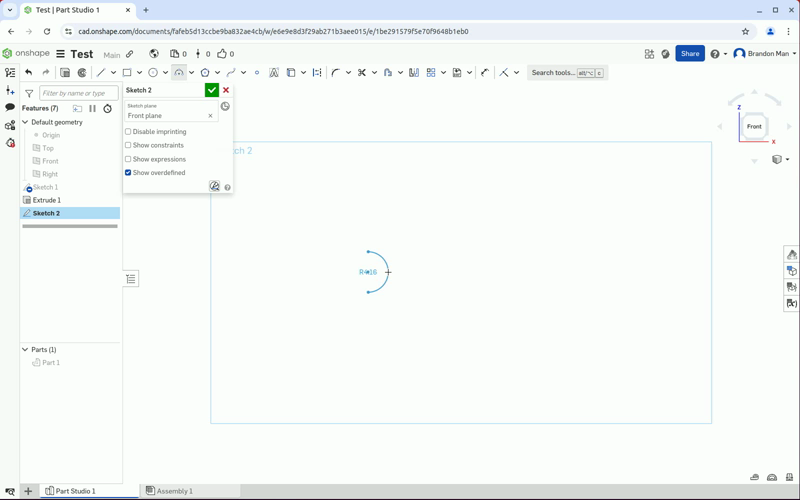
key_up(shift)
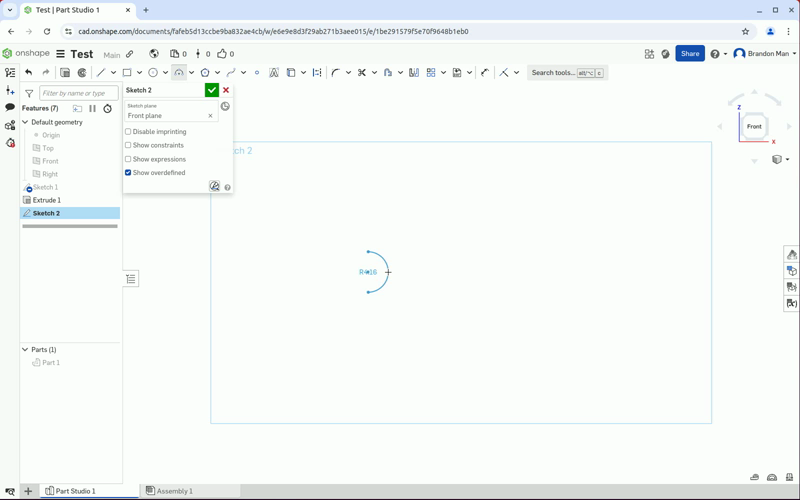
key(esc)
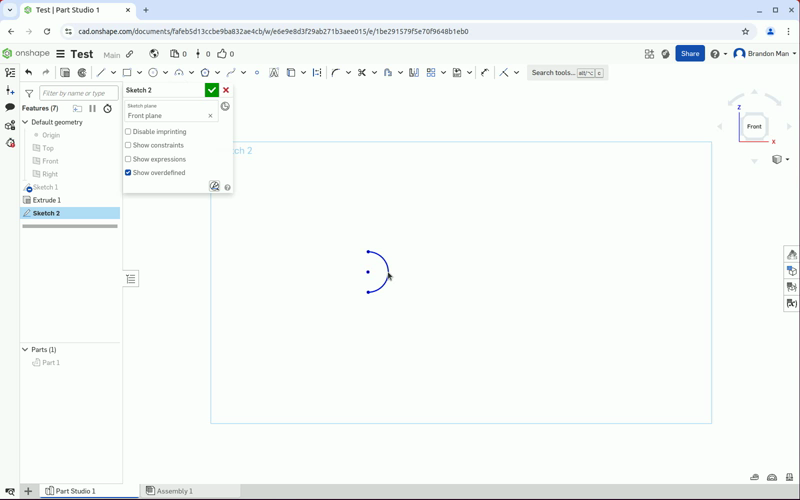
key(l)
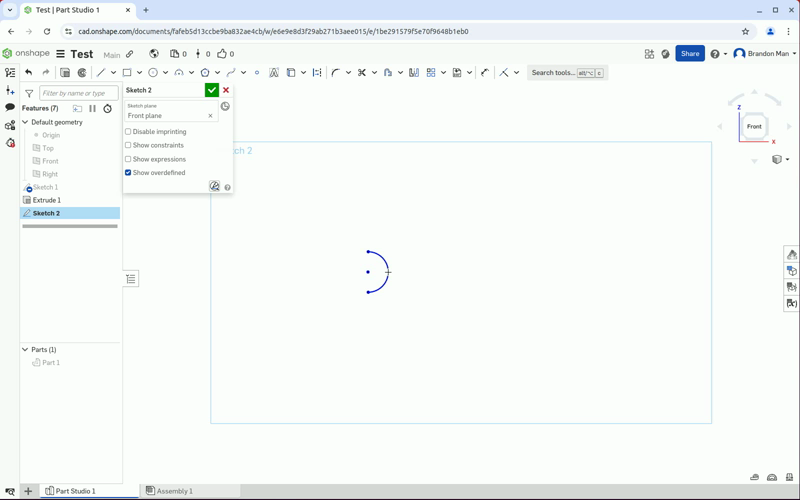
mouse_move(368, 251)
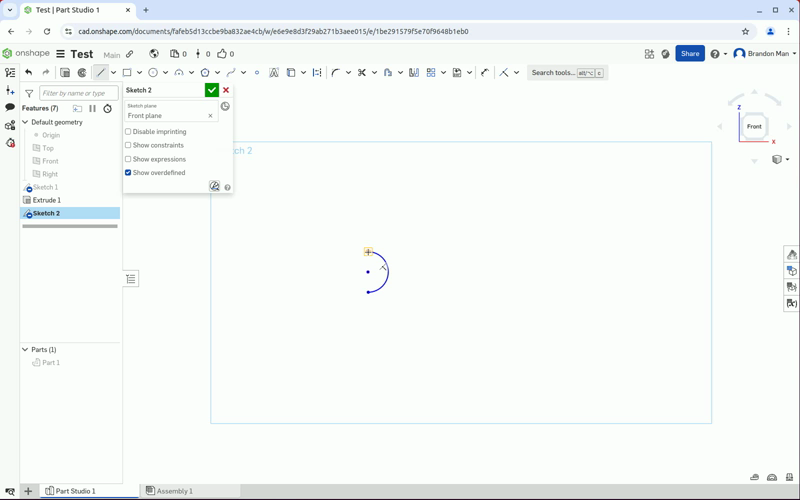
click(368, 251)
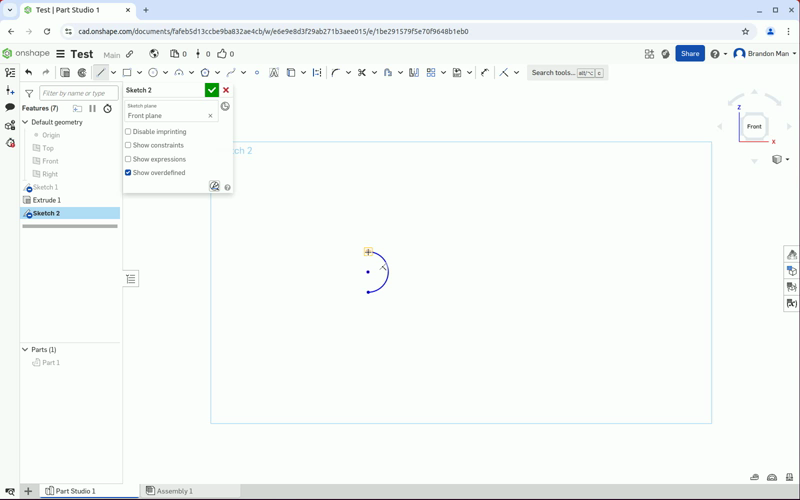
mouse_move(398, 251)
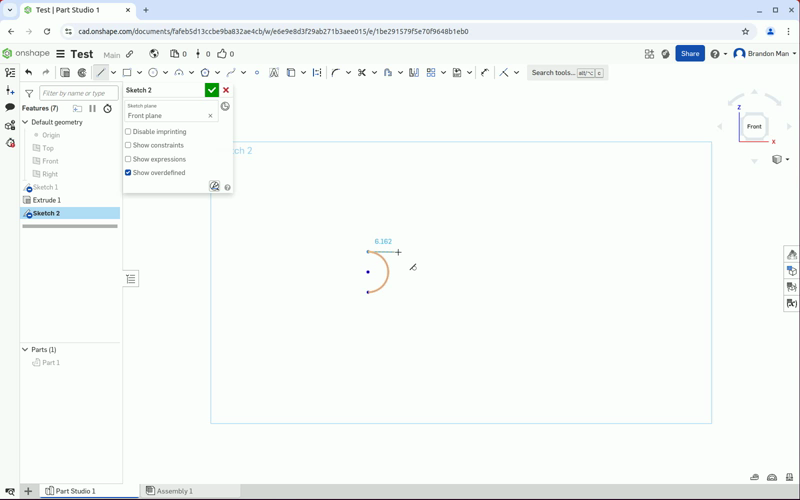
key_down(shift)
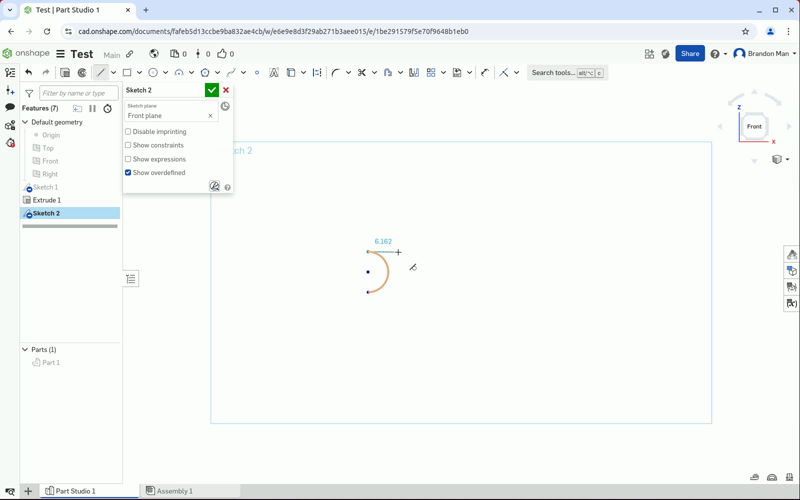
mouse_move(368, 292)
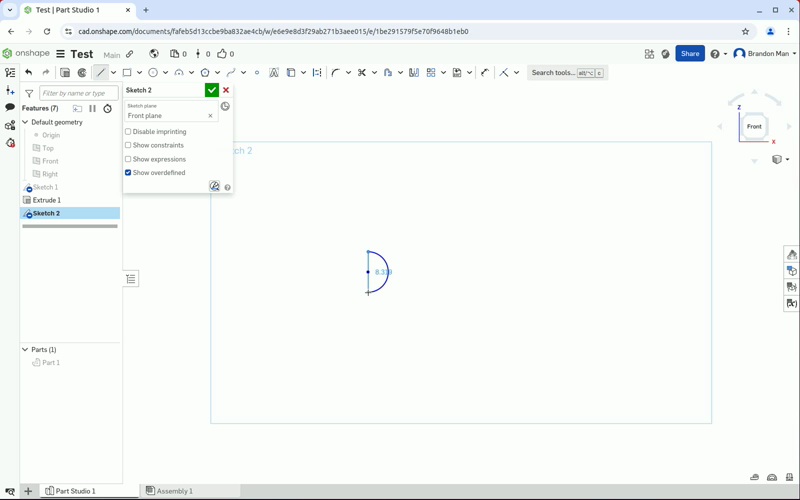
key_up(shift)
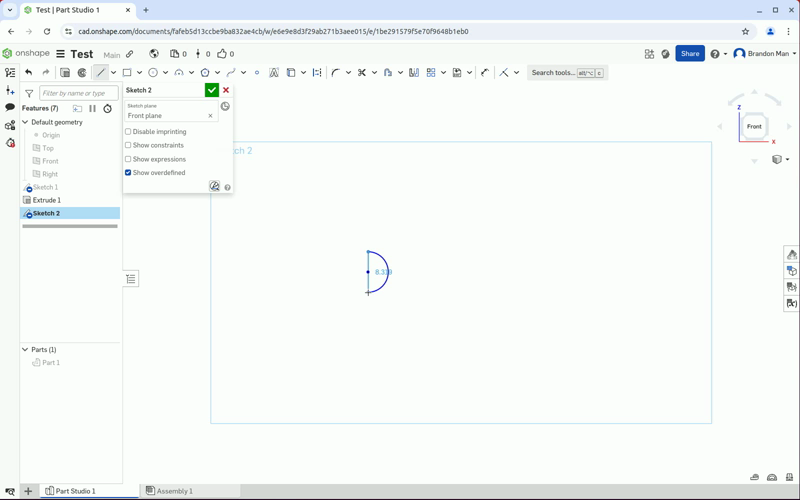
click(368, 292)
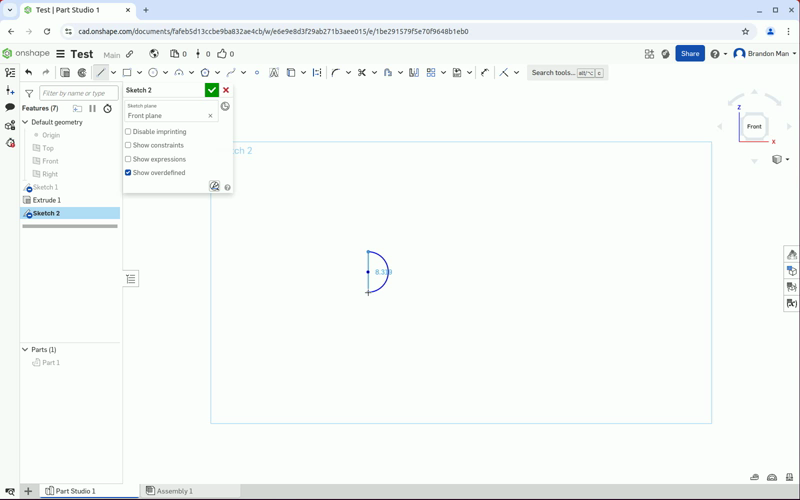
key(esc)
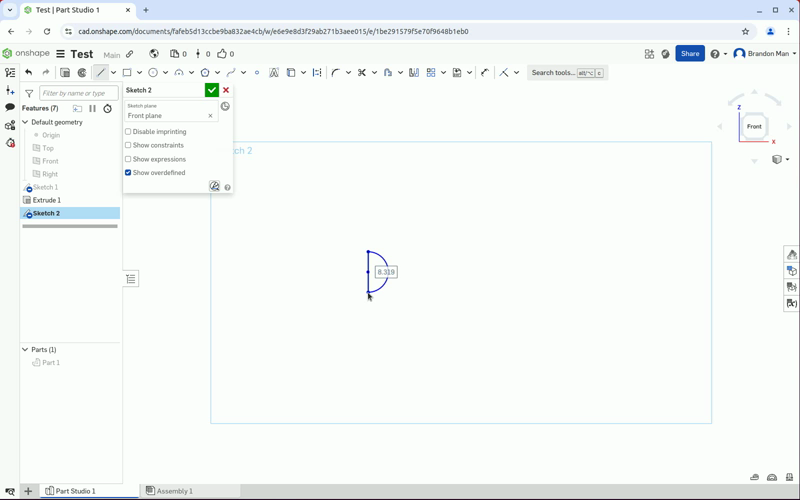
mouse_move(370, 274)
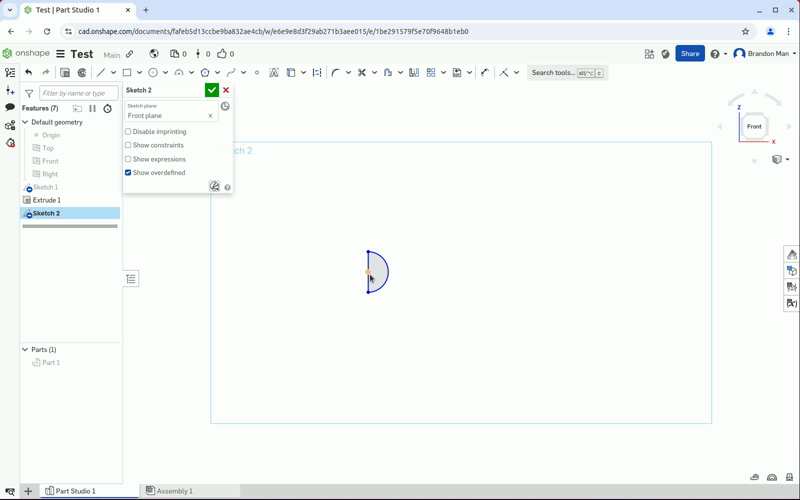
scroll(6)
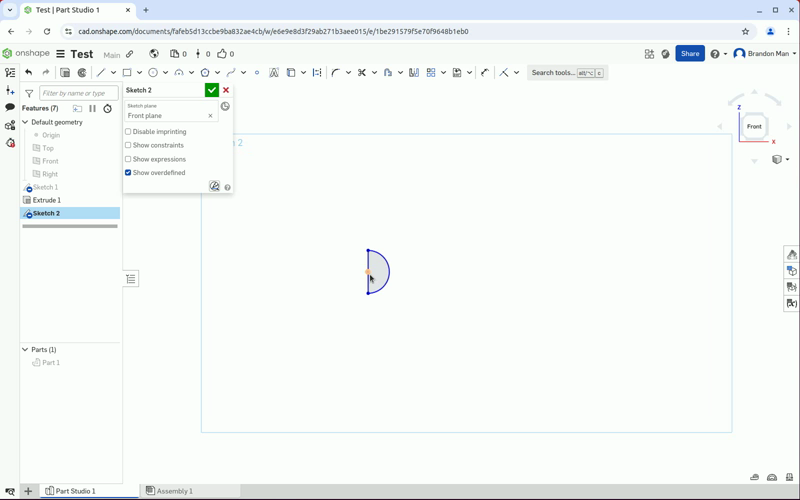
scroll(6)
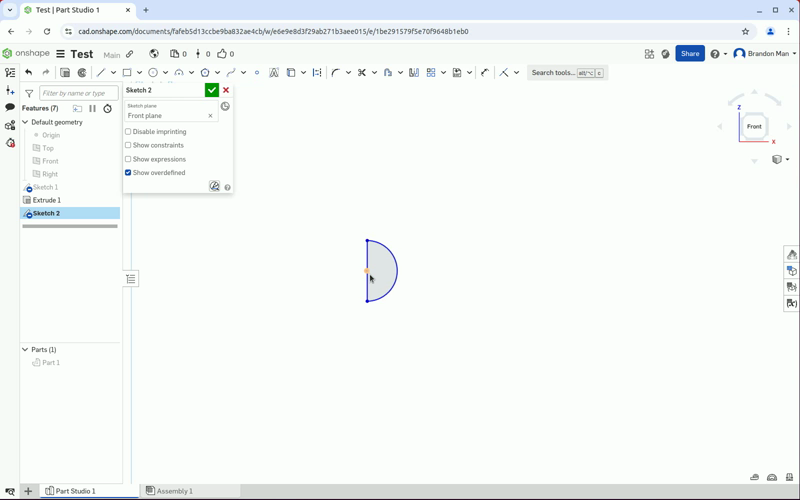
scroll(6)
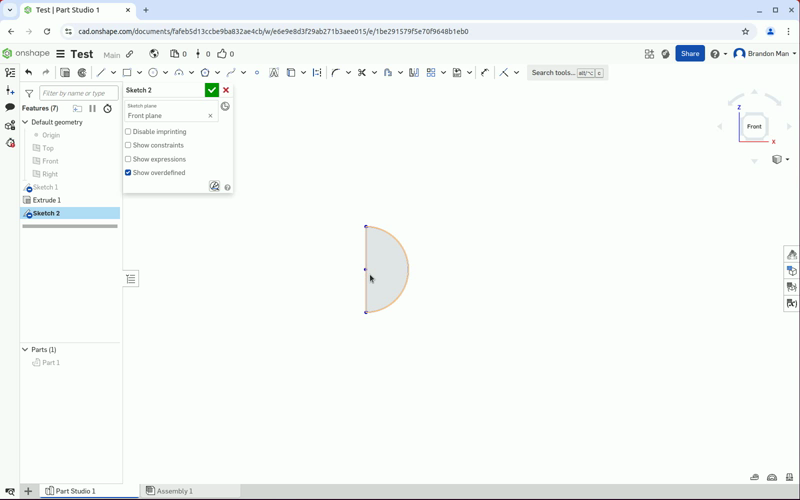
scroll(6)
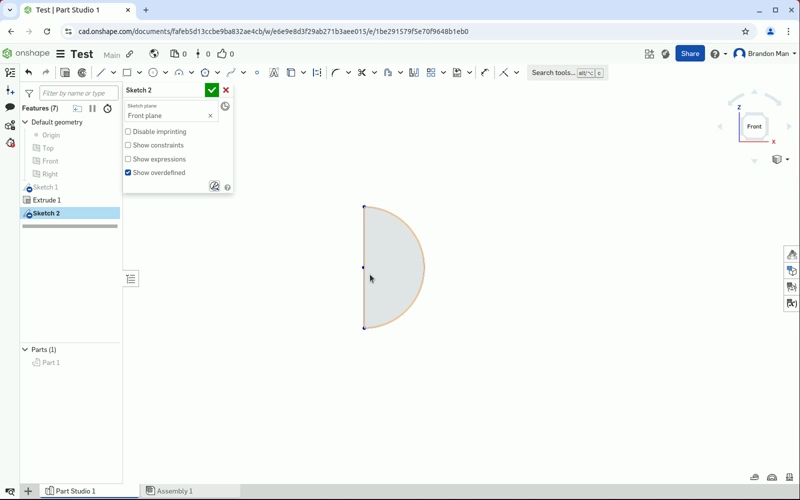
scroll(6)
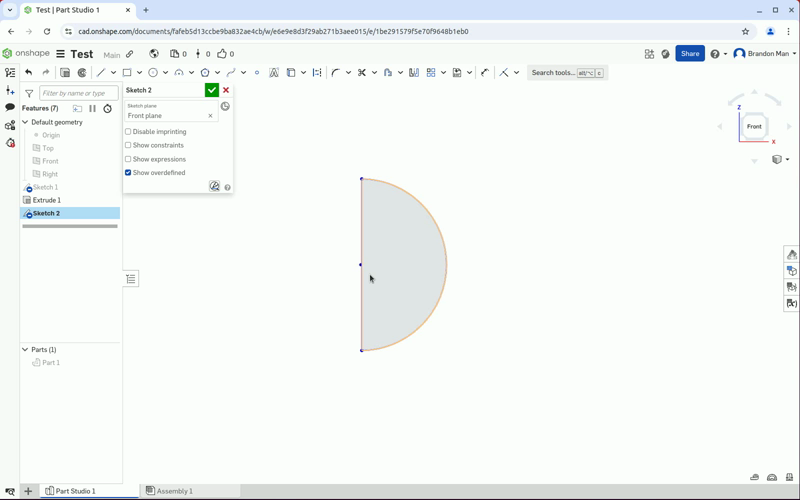
scroll(6)
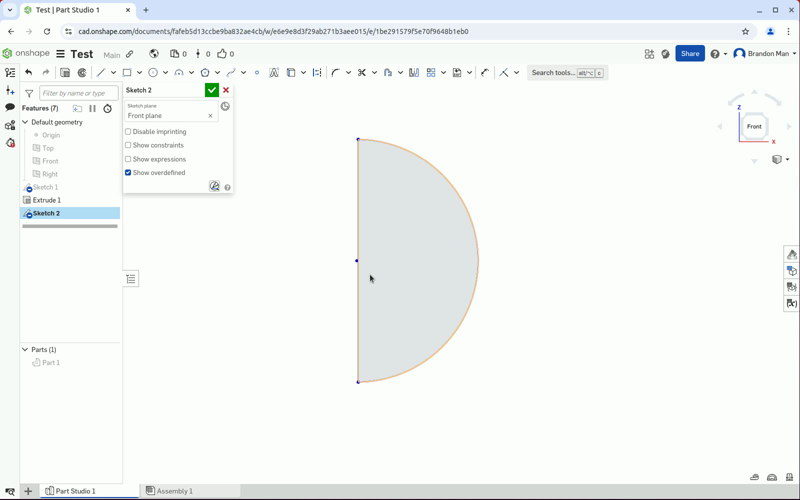
scroll(6)
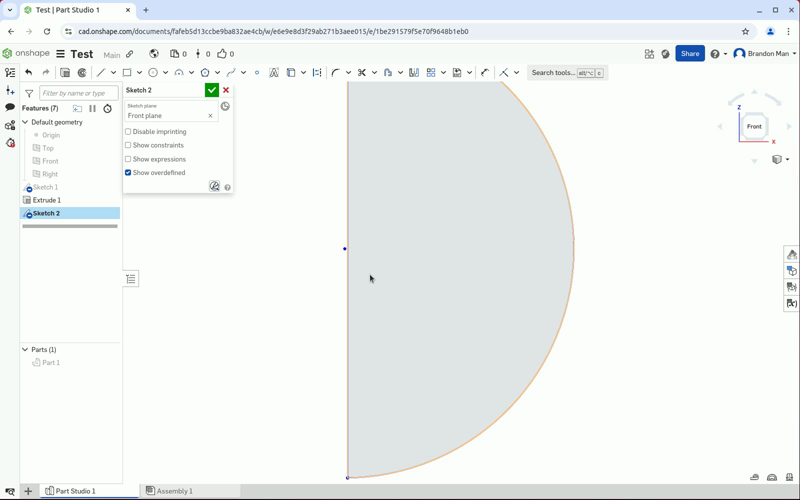
click(370, 274)
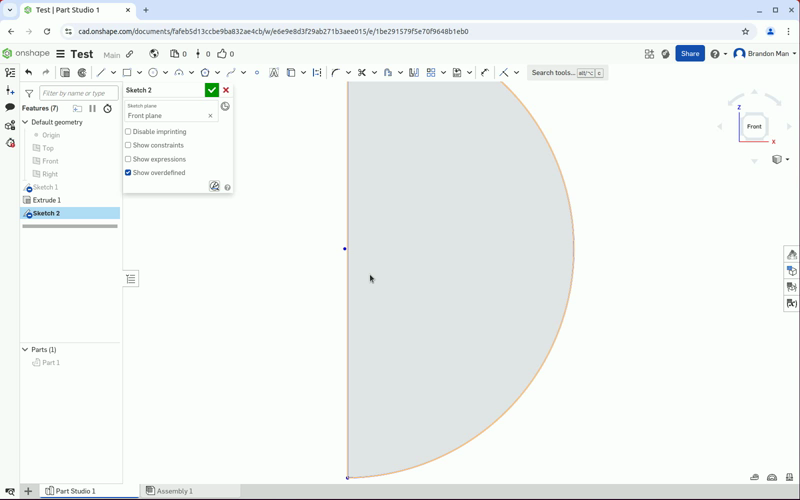
scroll(-6)
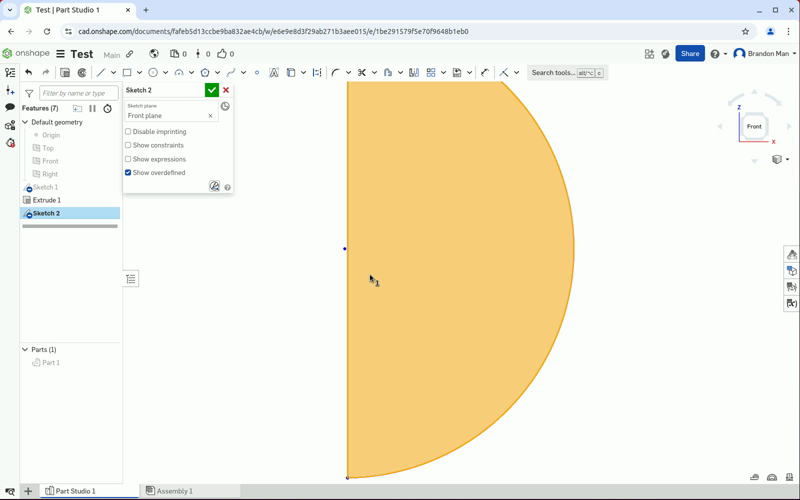
scroll(-6)
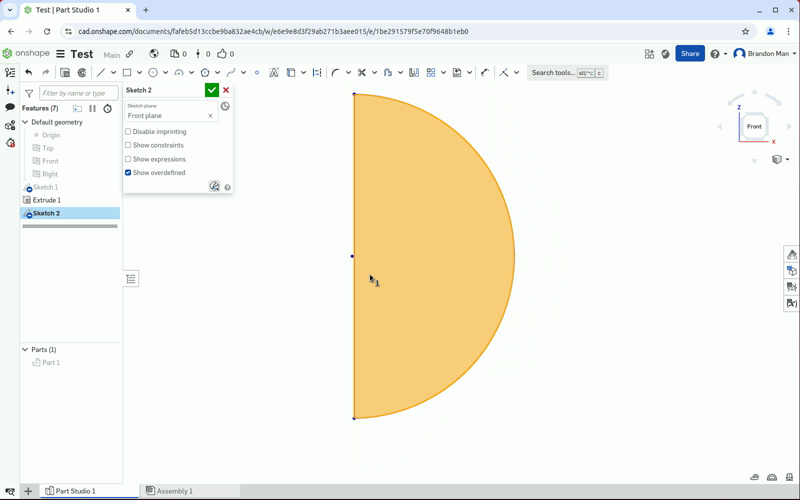
scroll(-6)
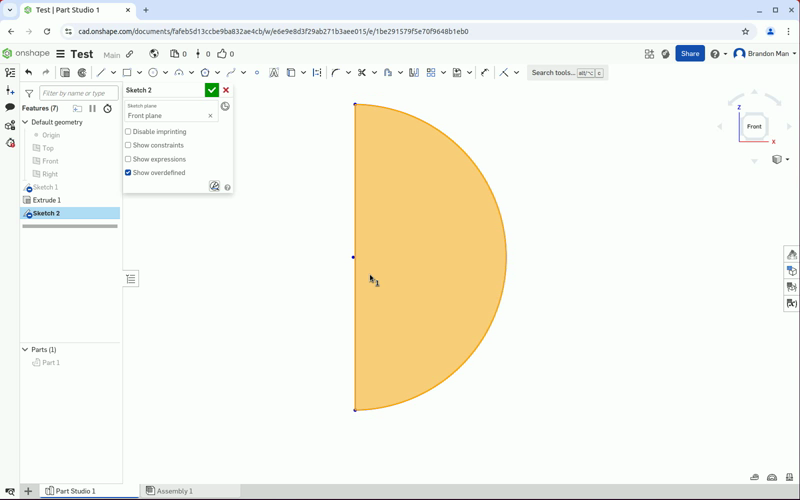
scroll(-6)
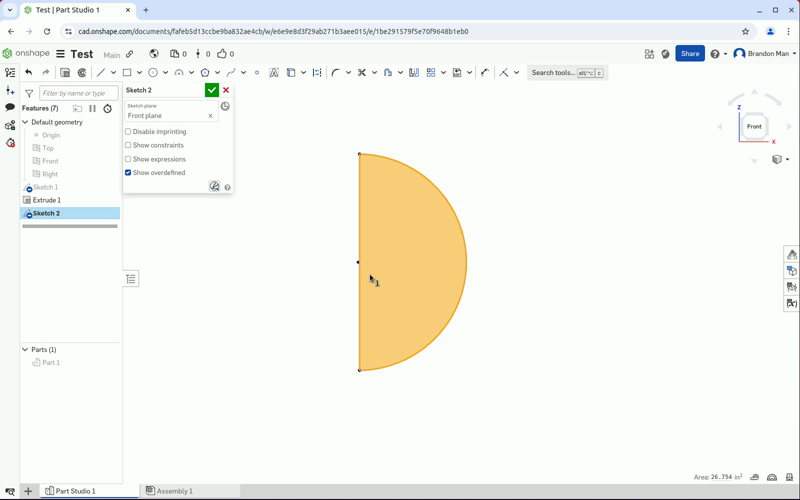
scroll(-6)
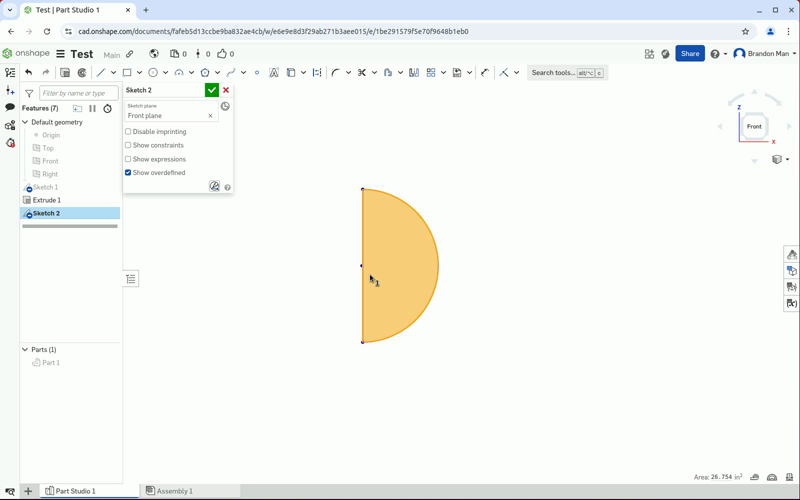
scroll(-6)
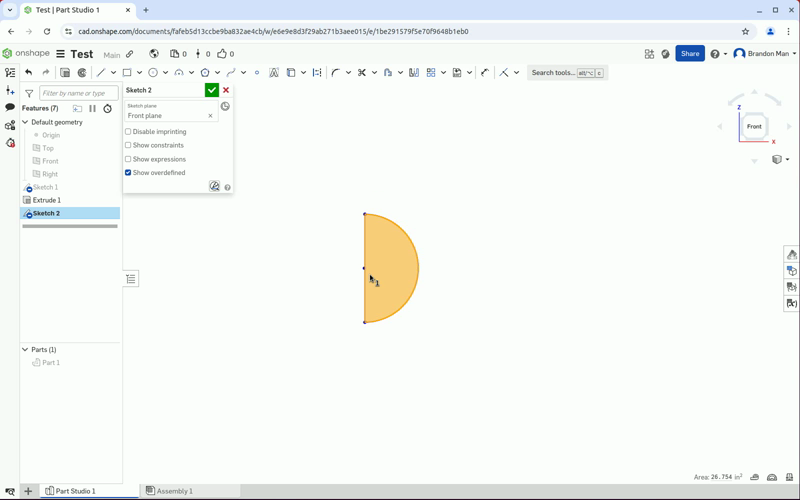
scroll(-6)
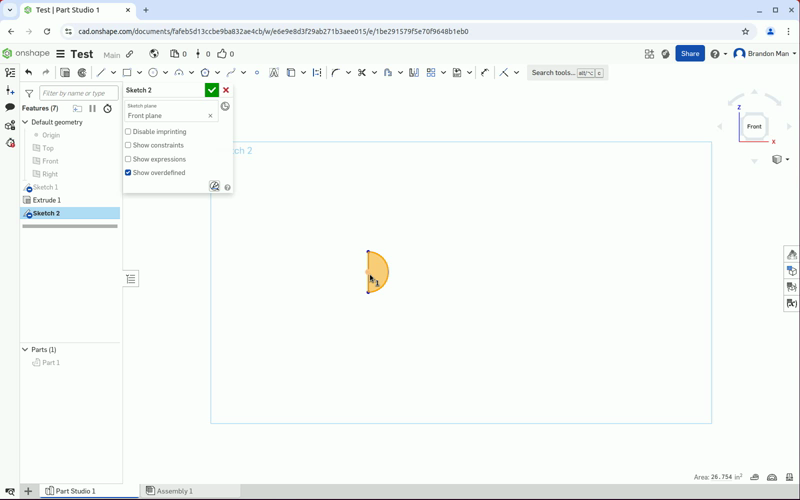
mouse_move(73, 352)
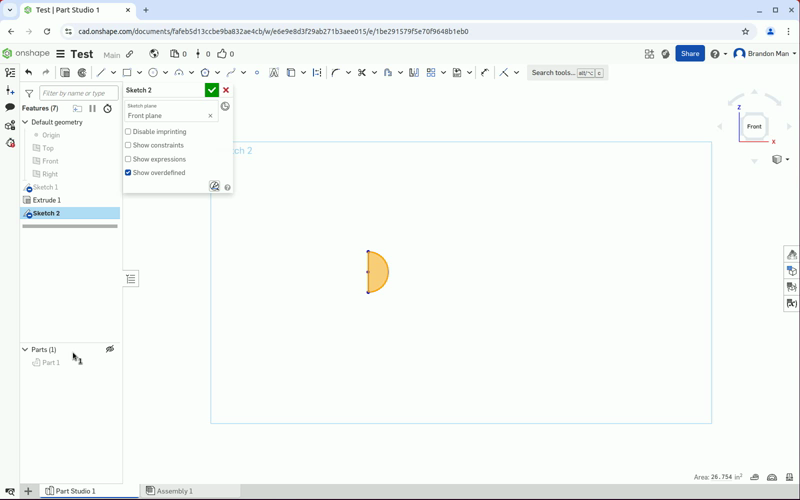
key(shift+y)
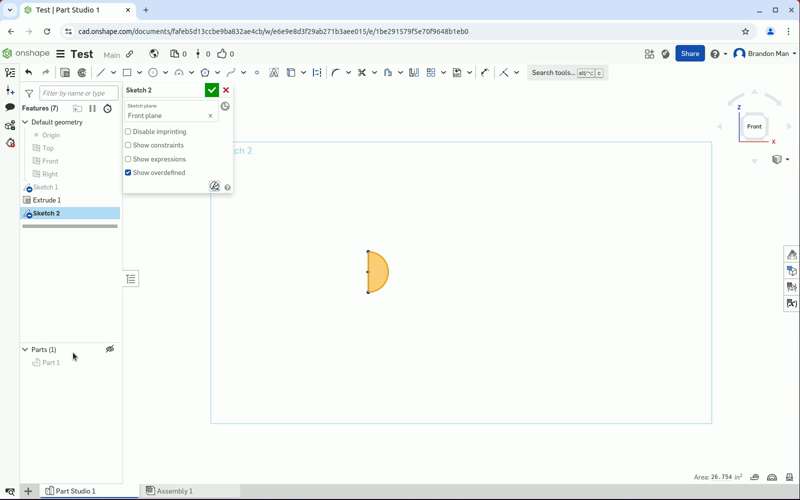
key(shift+e)
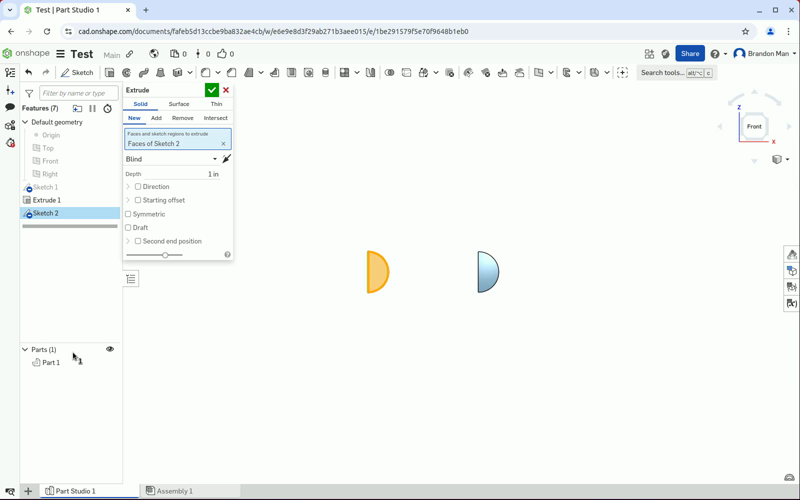
mouse_move(143, 106)
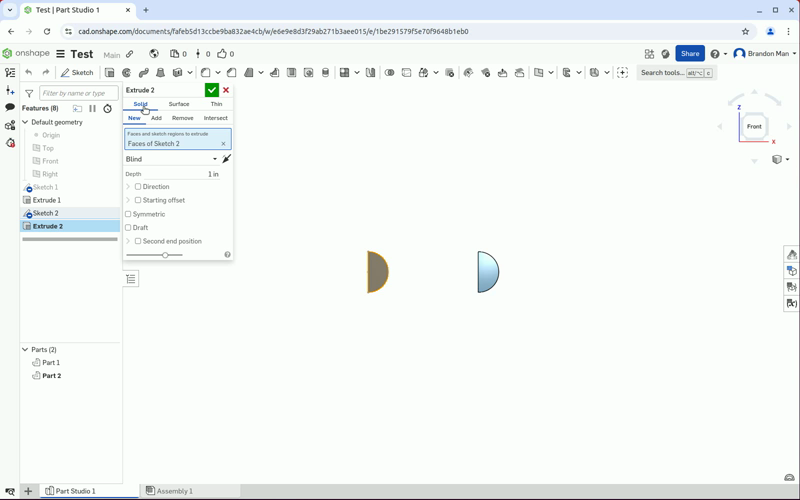
click(143, 106)
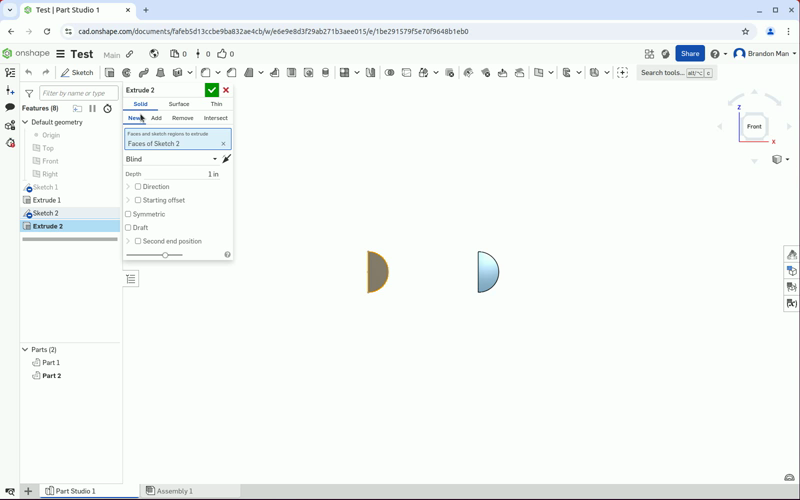
mouse_move(137, 120)
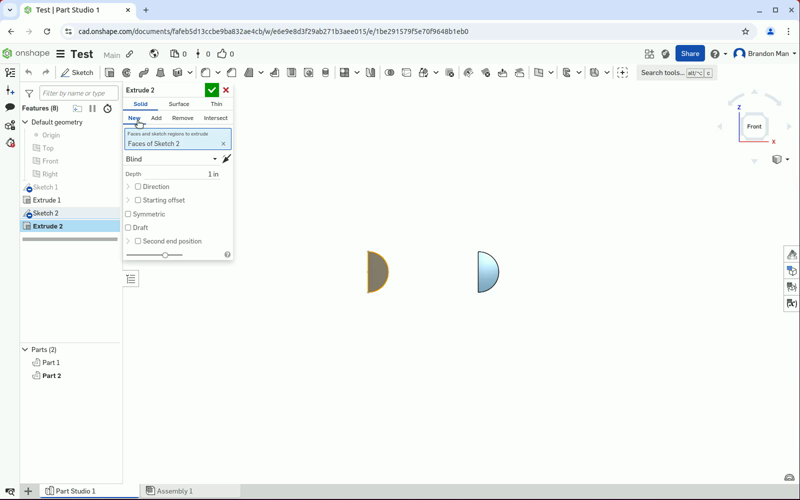
click(137, 120)
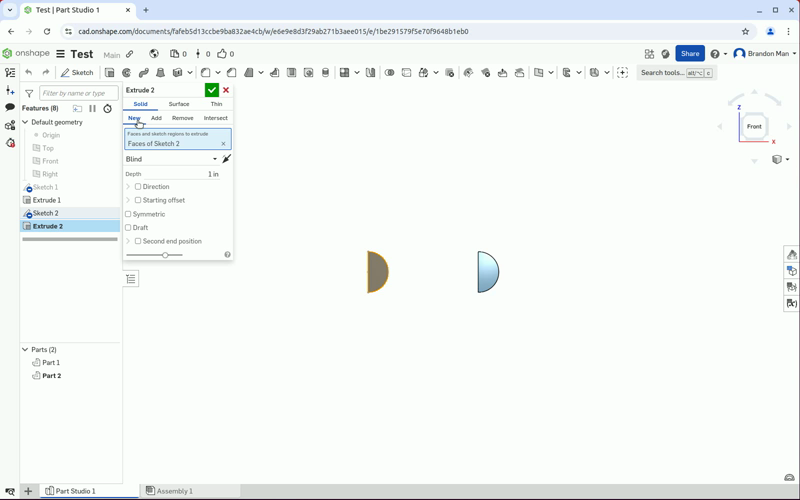
key(tab, 4)
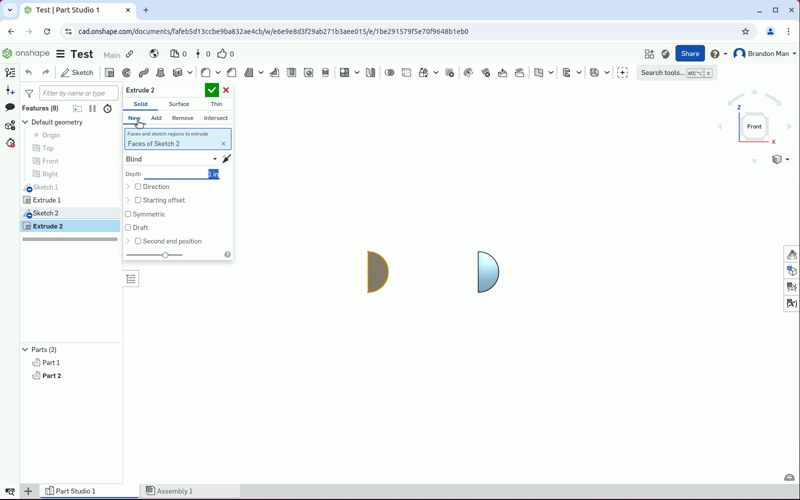
text(34.662)
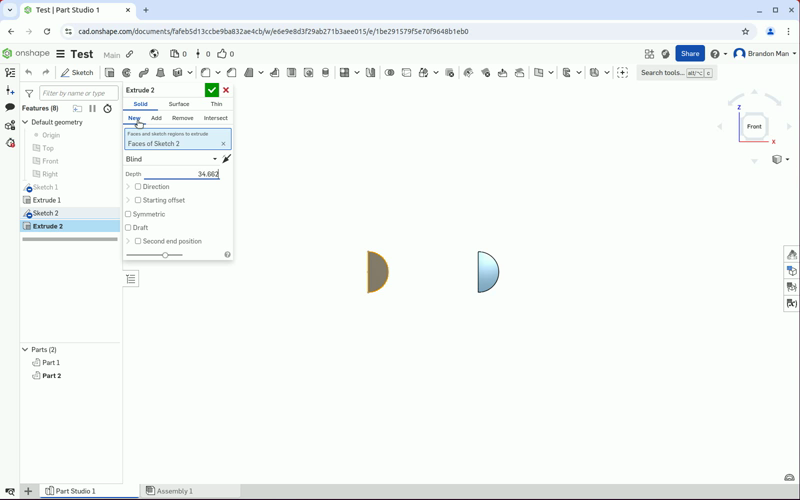
key(tab, 3)
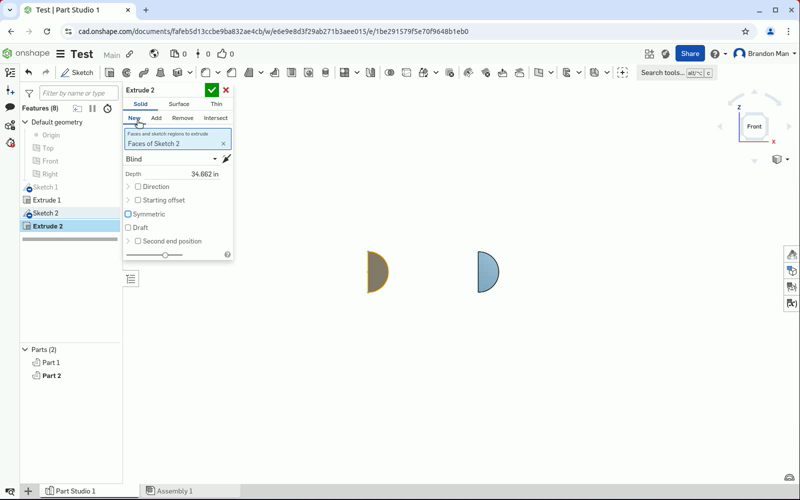
key(space)
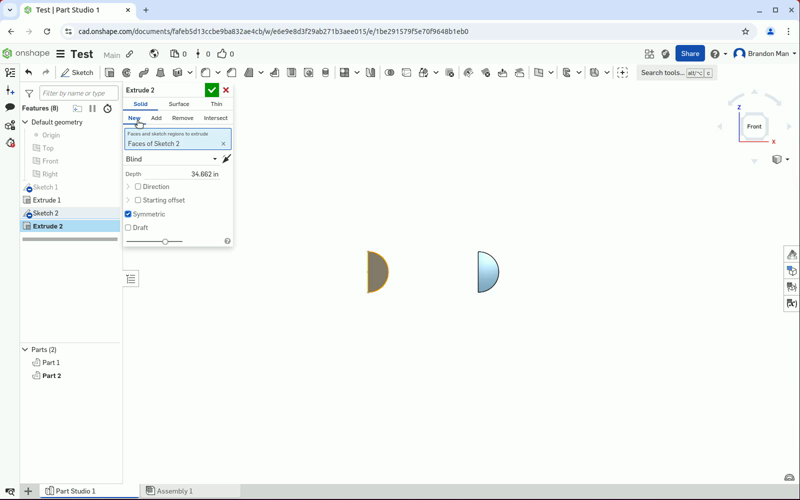
key(enter)
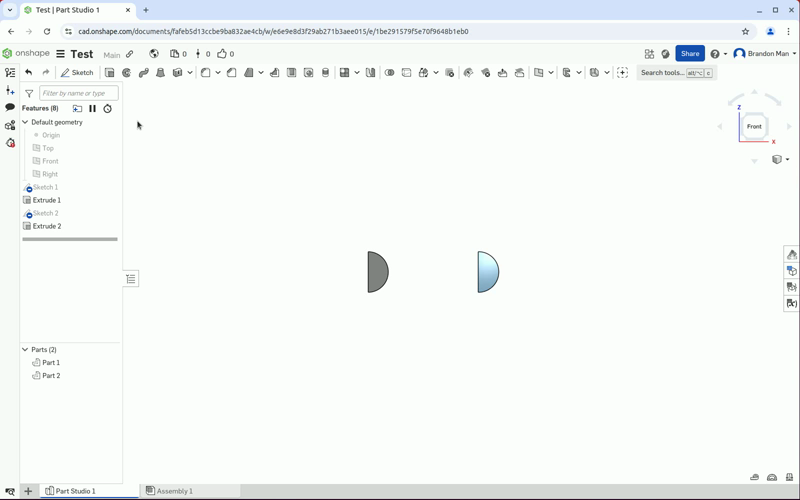
key(shift+h)
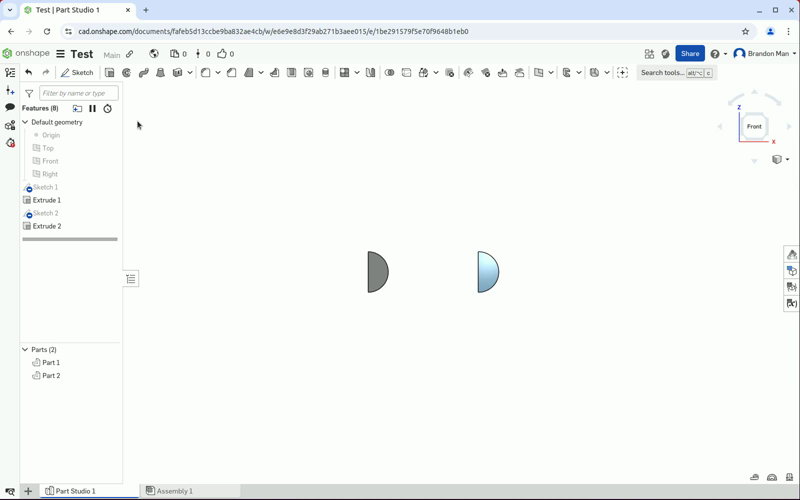
key(shift+h)
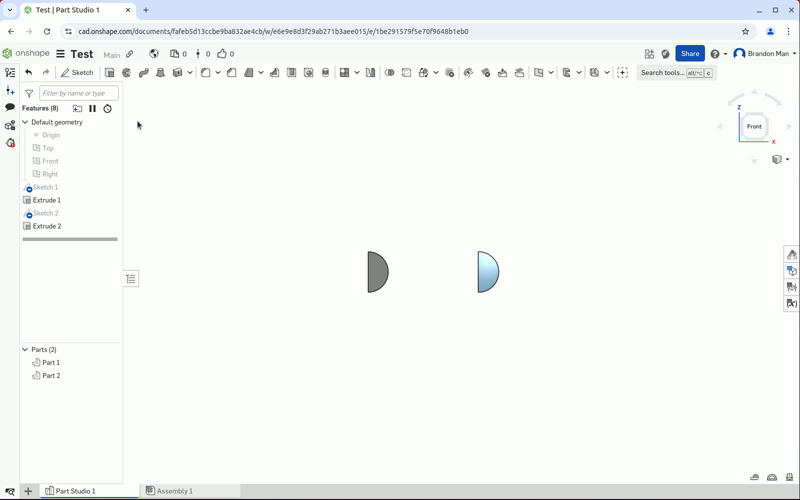
mouse_move(73, 189)
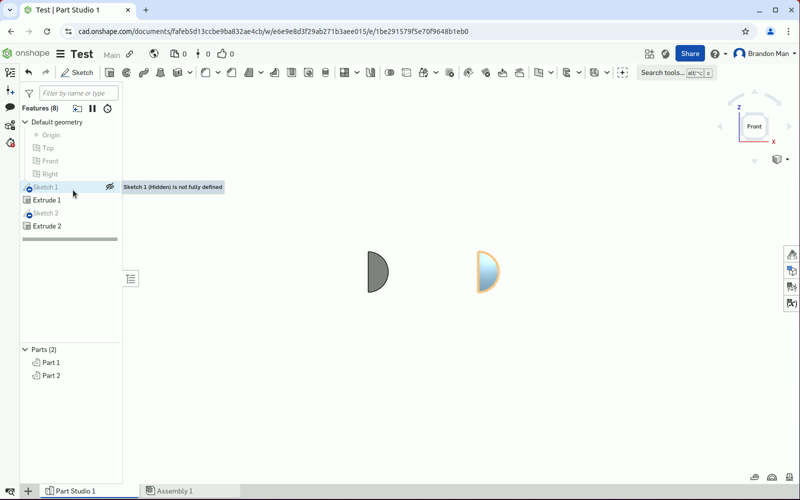
click(73, 189)
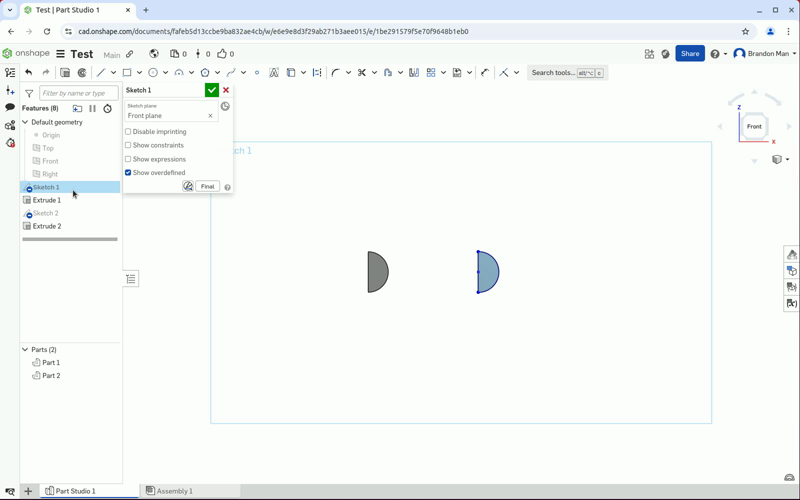
mouse_move(229, 92)
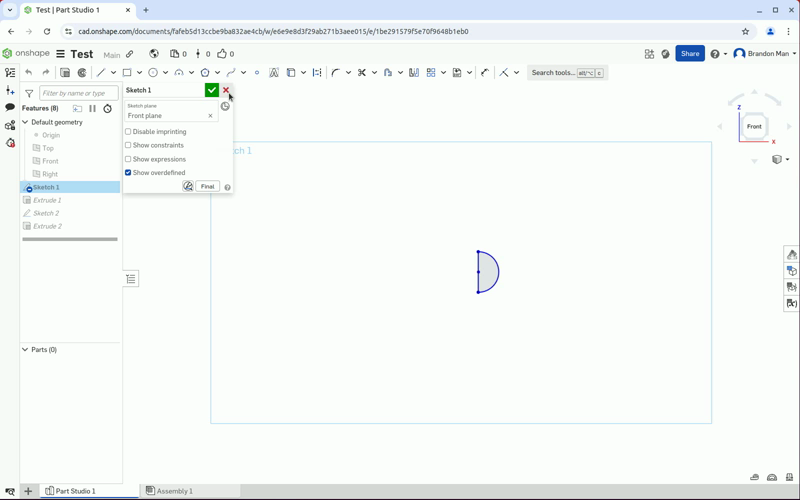
click(229, 92)
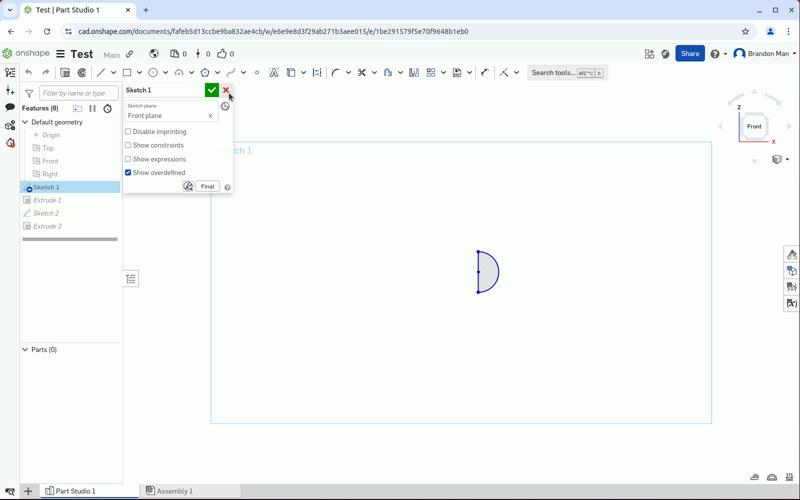
key(shift+s)
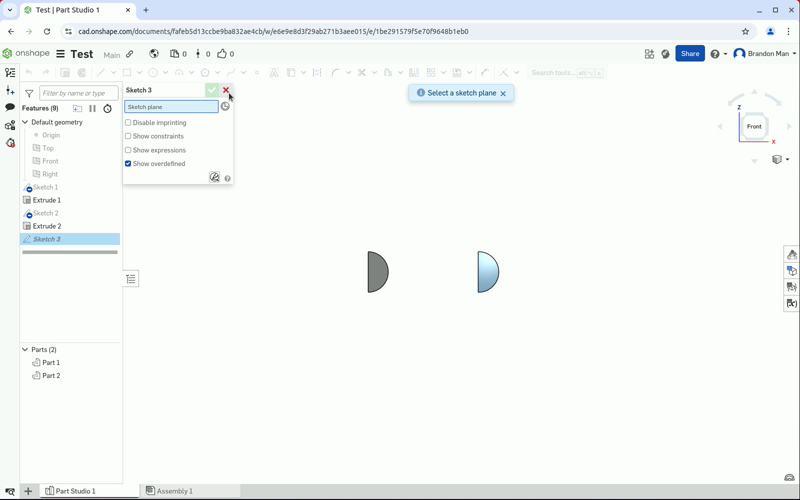
mouse_move(73, 163)
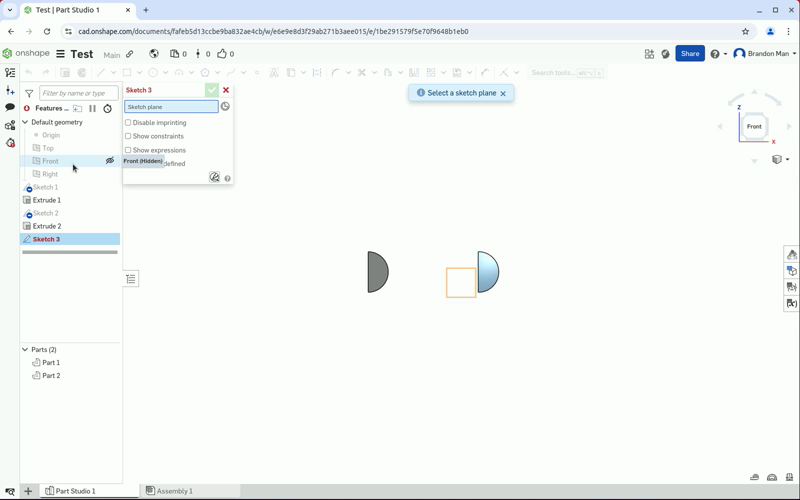
click(73, 163)
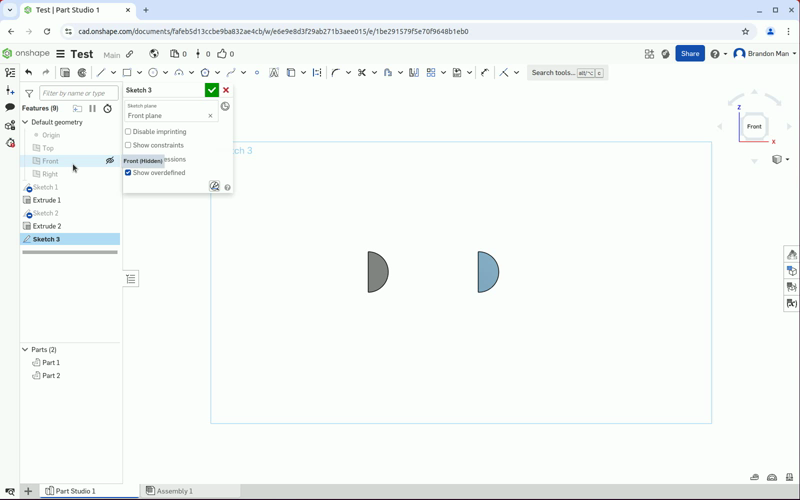
mouse_move(73, 352)
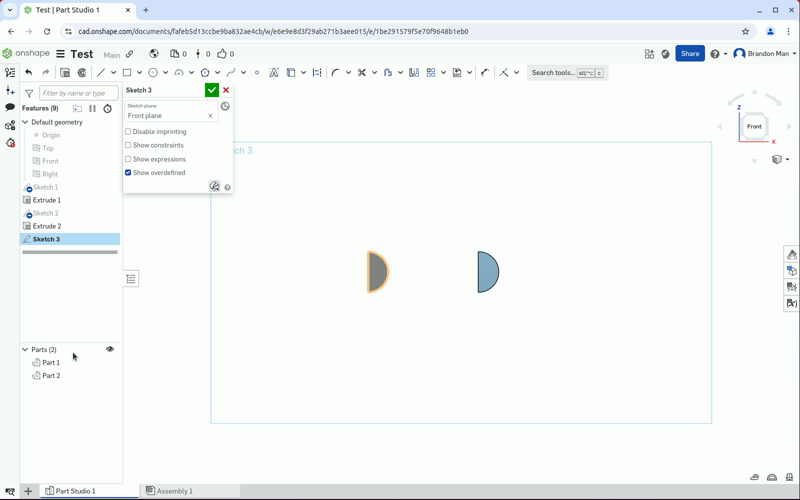
key(y)
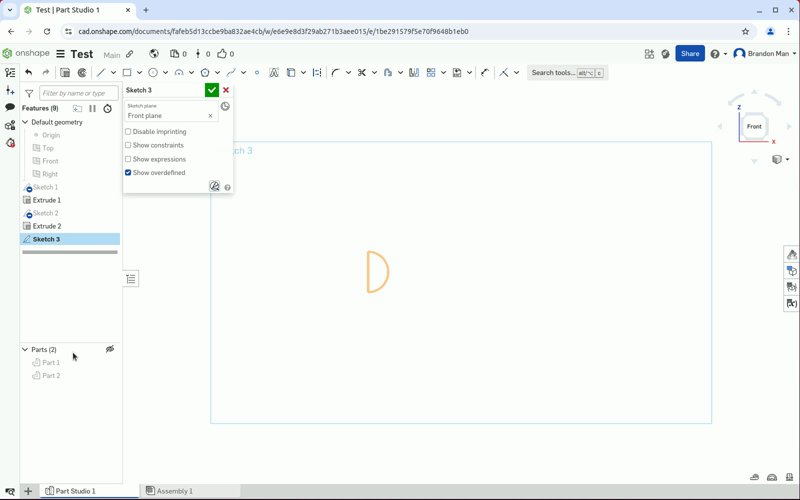
key(l)
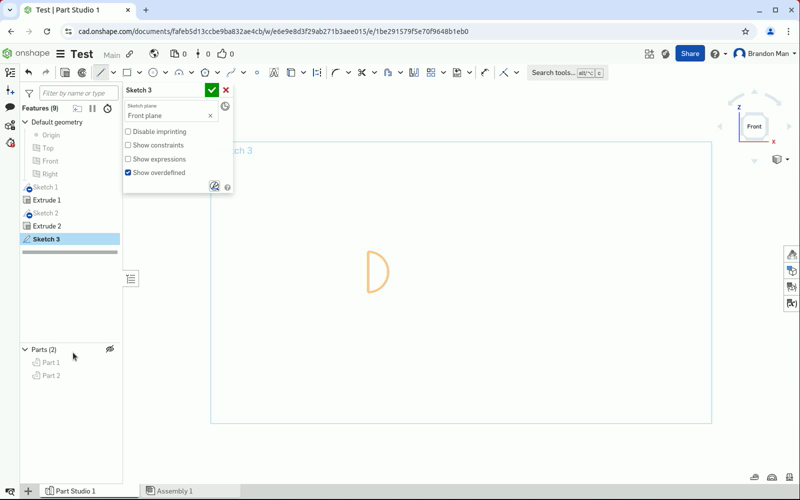
key_down(shift)
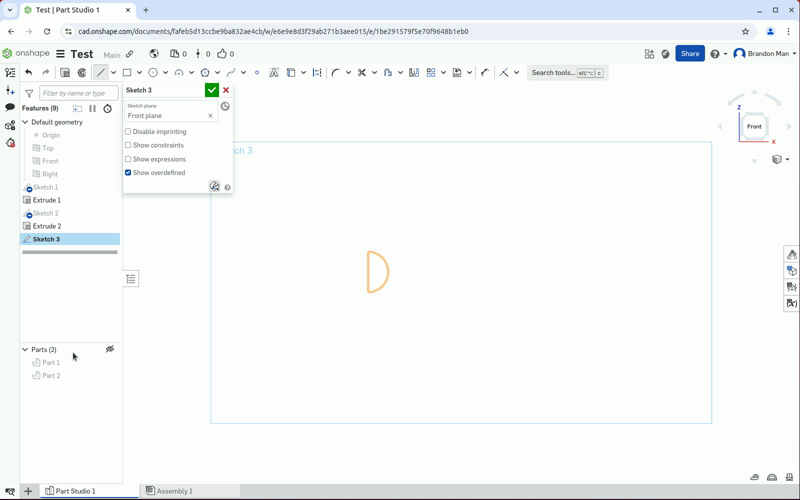
mouse_move(368, 292)
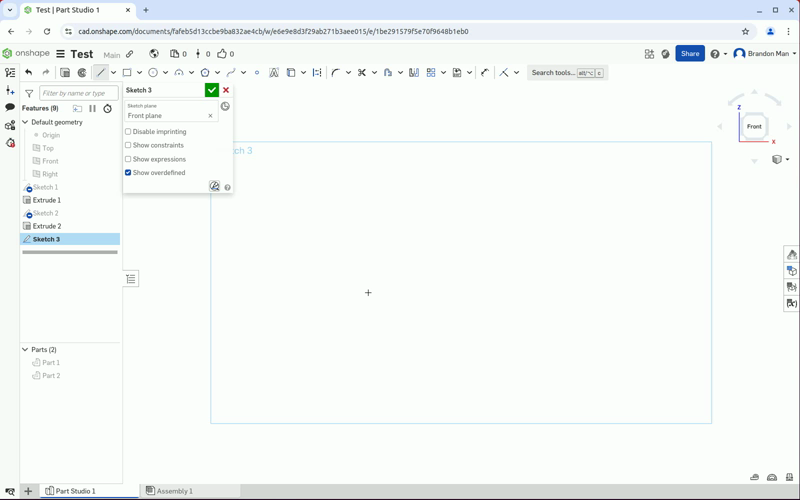
click(368, 292)
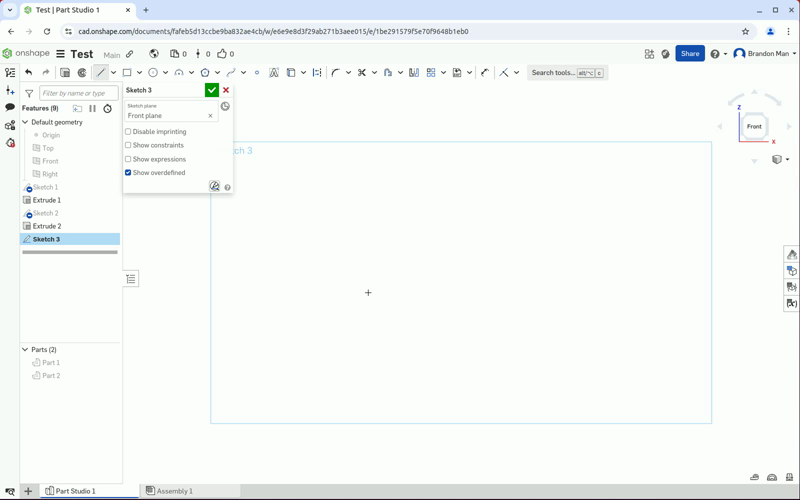
key_up(shift)
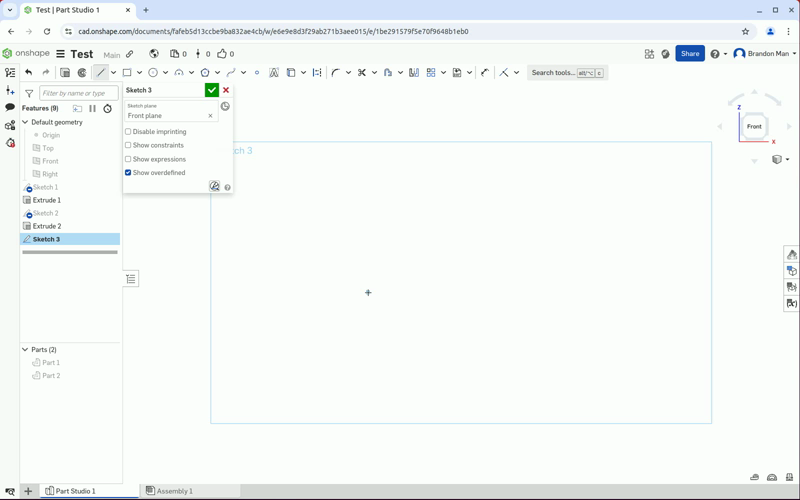
key_down(shift)
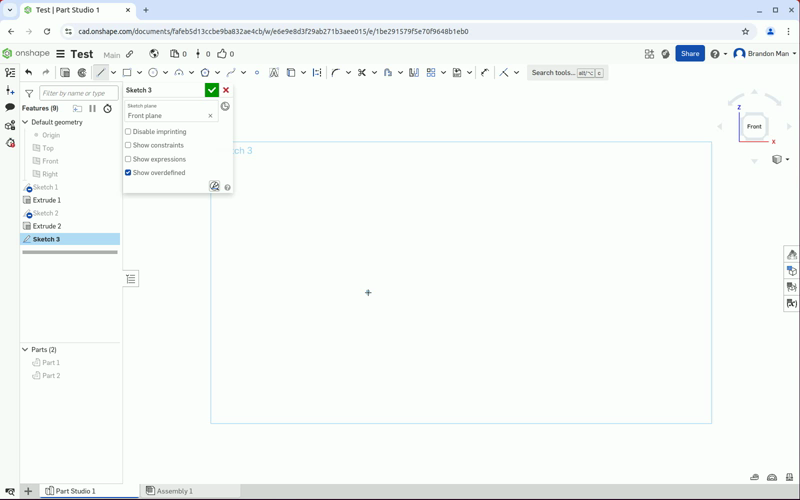
mouse_move(478, 292)
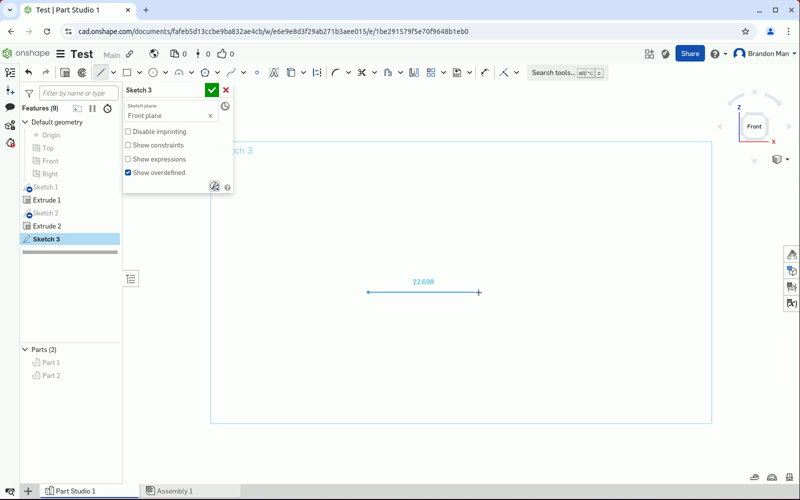
click(478, 292)
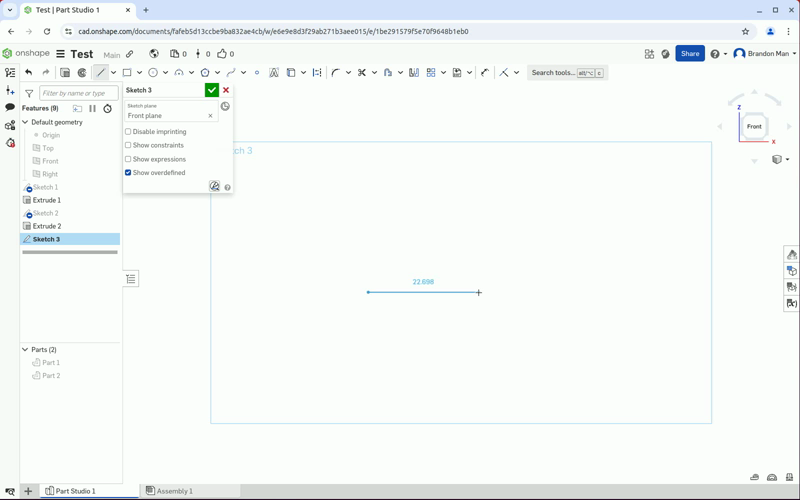
key_up(shift)
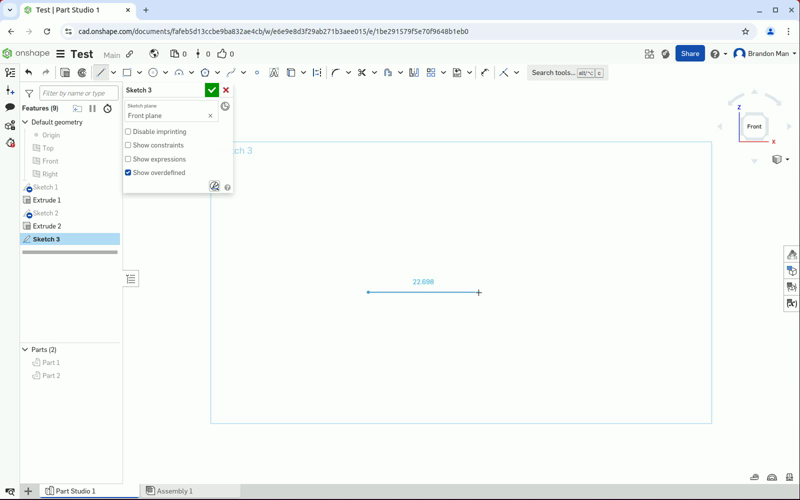
key_down(shift)
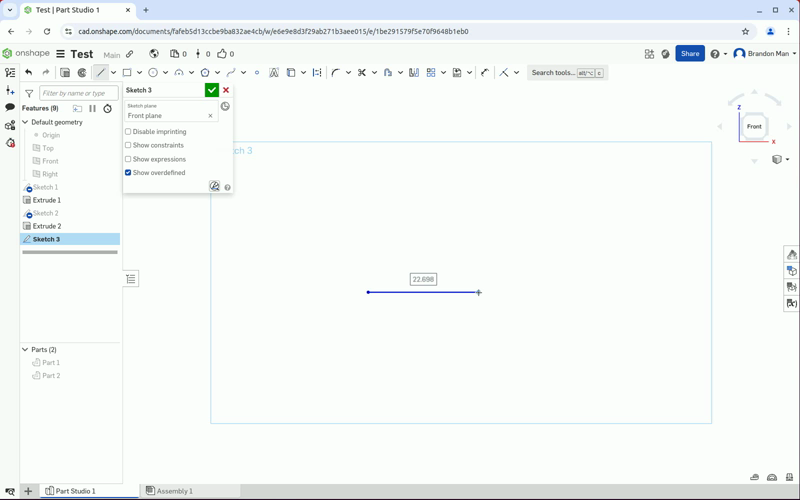
mouse_move(508, 292)
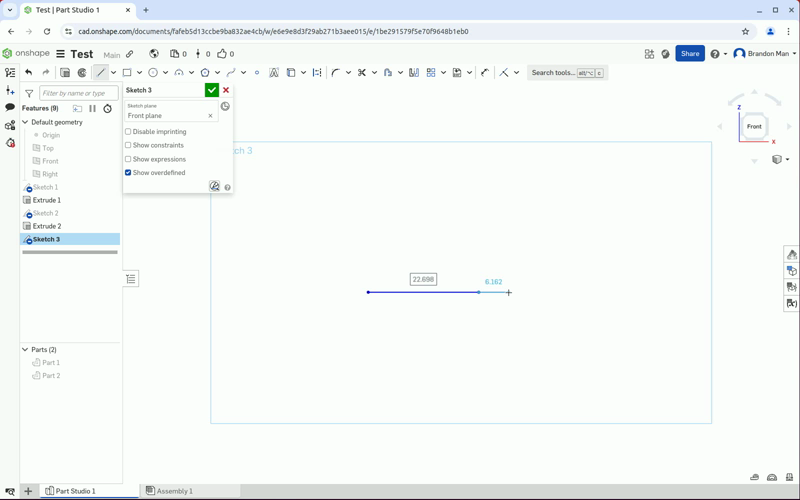
mouse_move(478, 252)
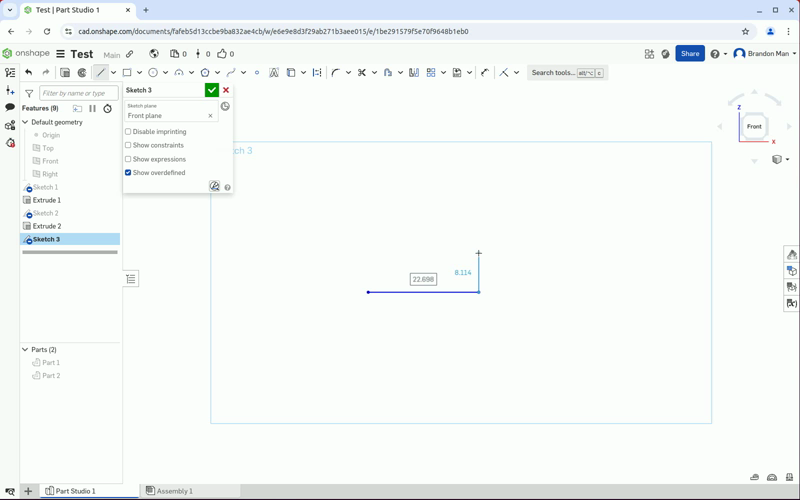
click(478, 252)
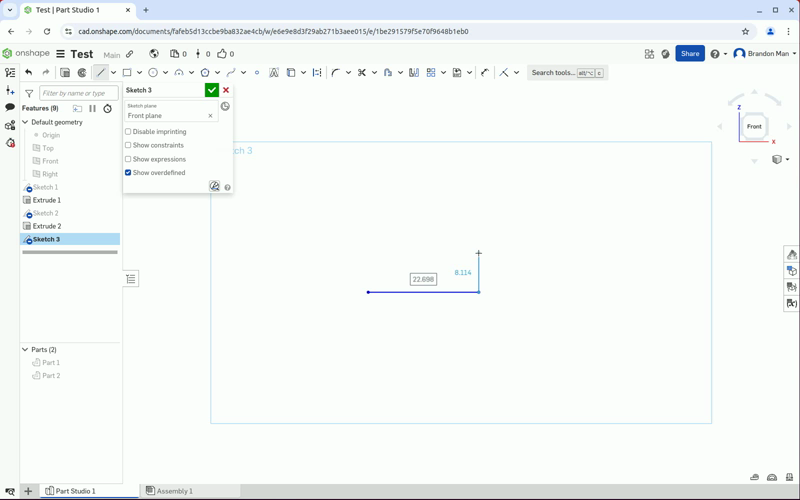
key_up(shift)
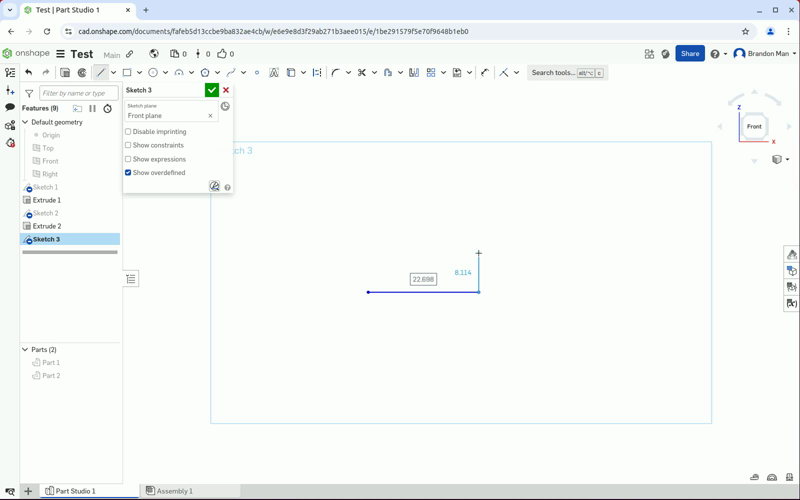
key_down(shift)
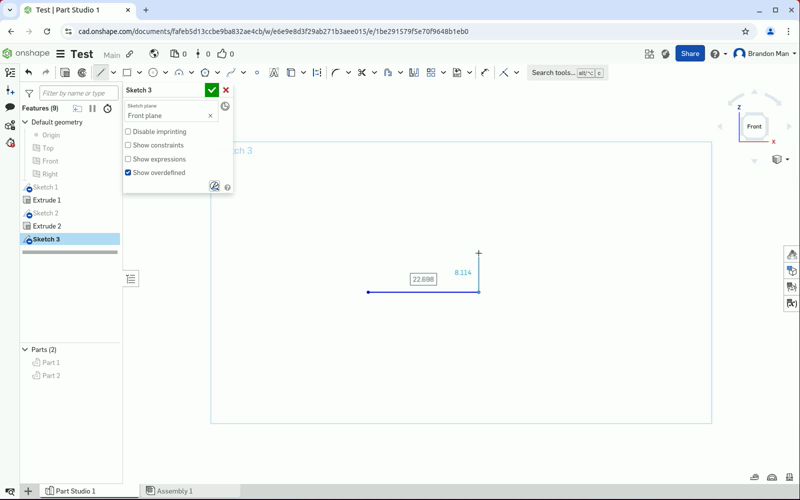
mouse_move(368, 252)
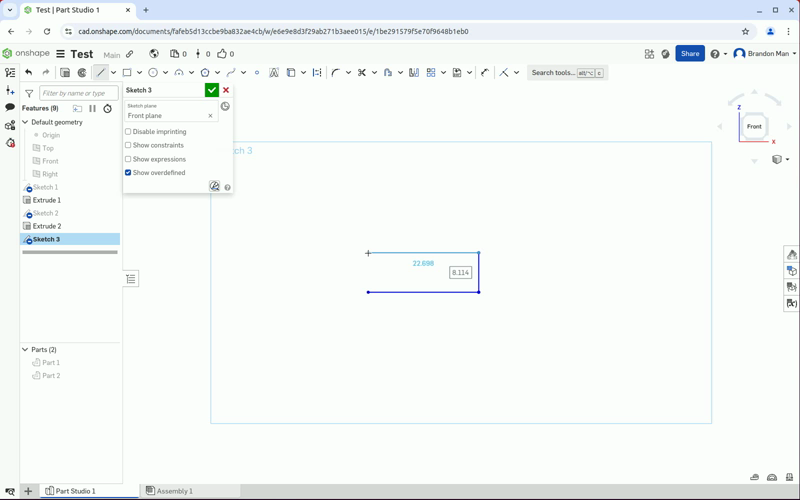
click(368, 252)
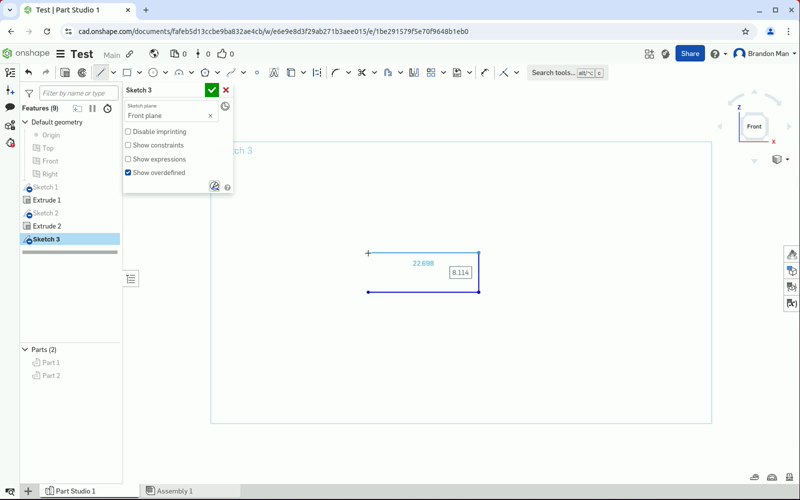
key_up(shift)
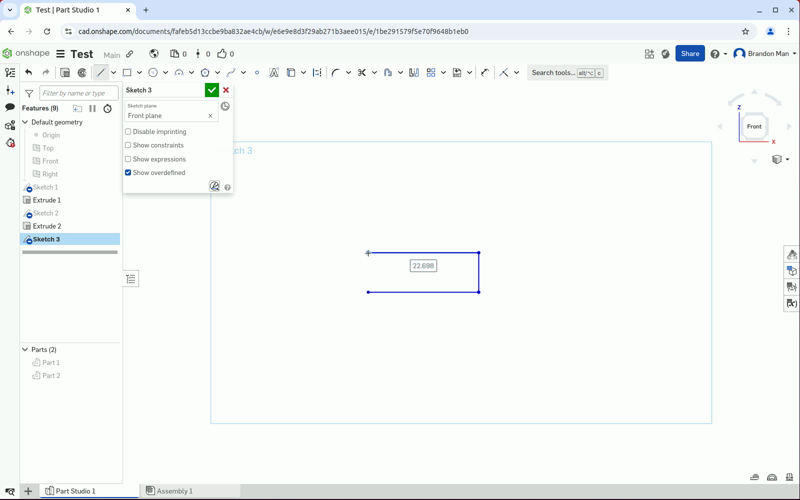
mouse_move(398, 252)
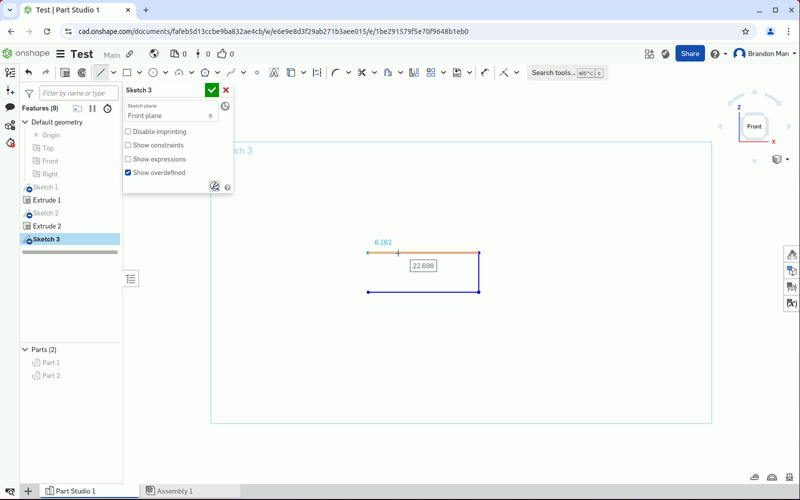
key_down(shift)
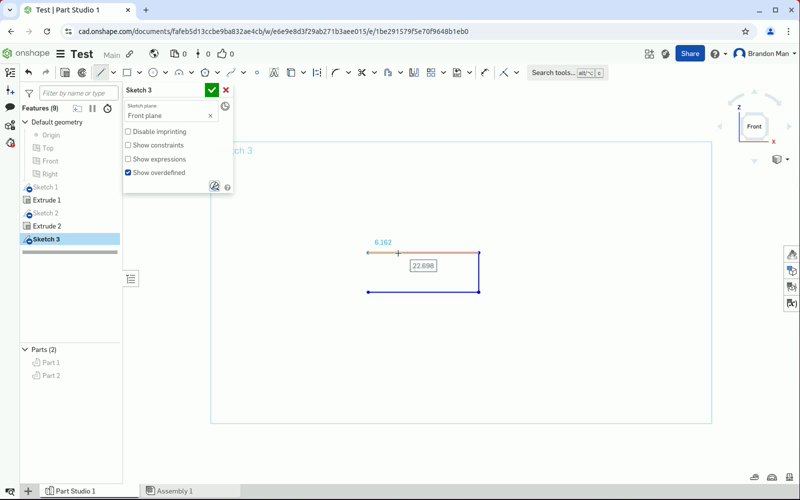
mouse_move(368, 292)
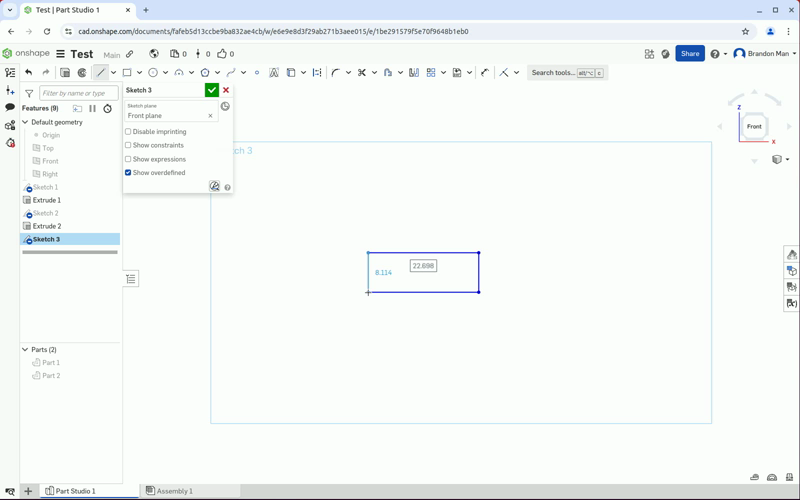
key_up(shift)
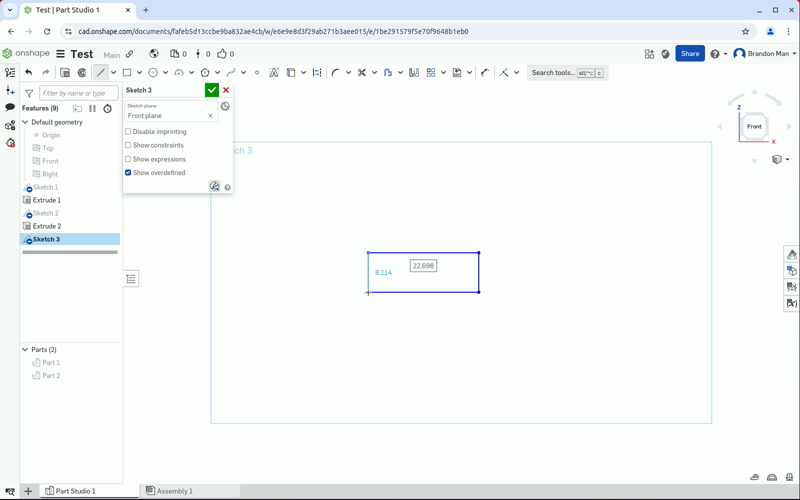
click(368, 292)
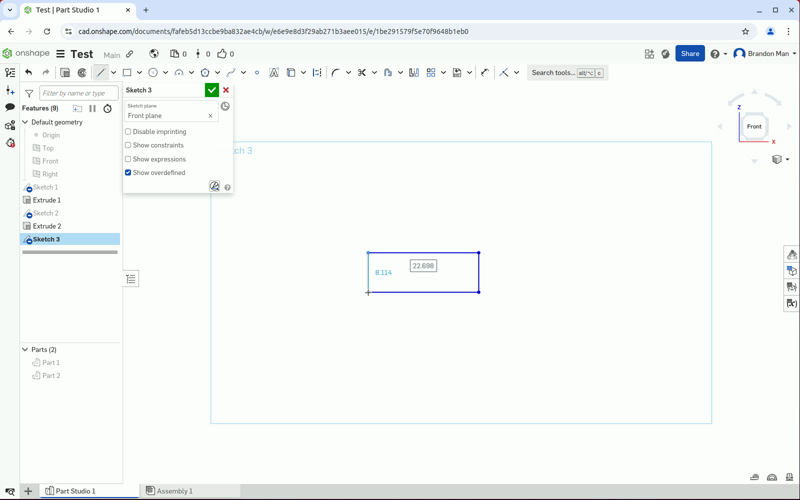
key(esc)
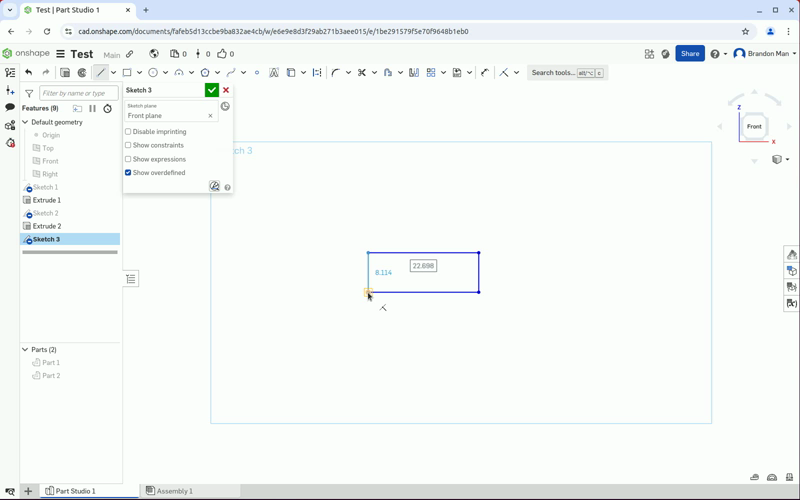
mouse_move(419, 271)
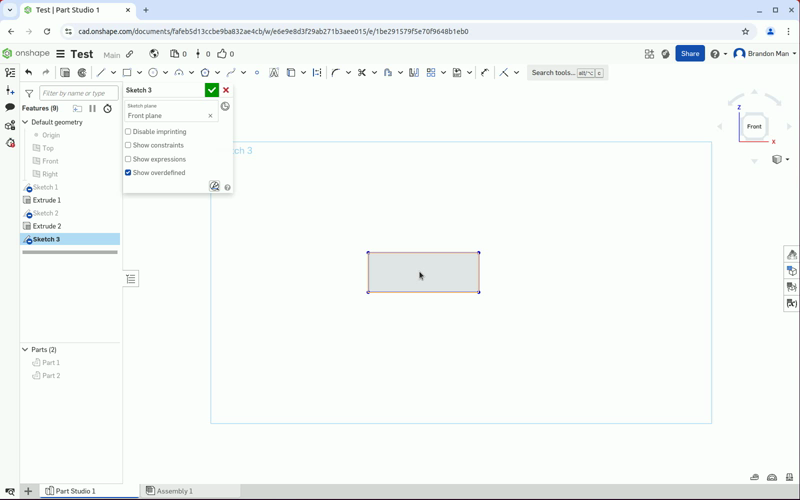
click(419, 271)
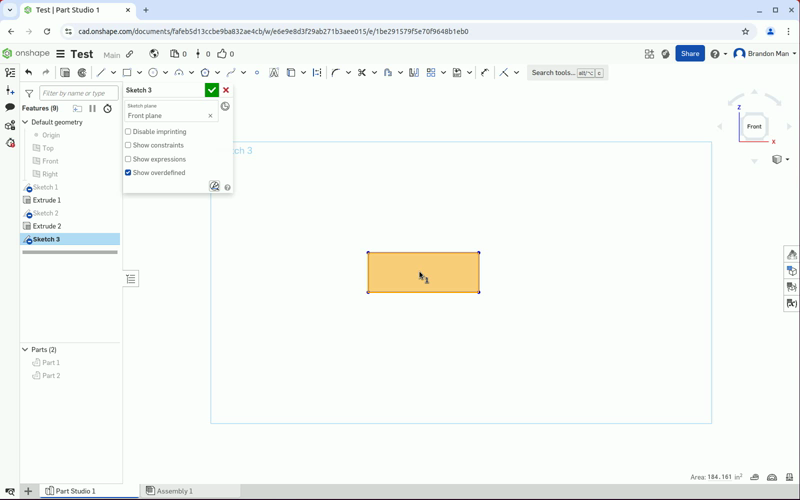
mouse_move(73, 352)
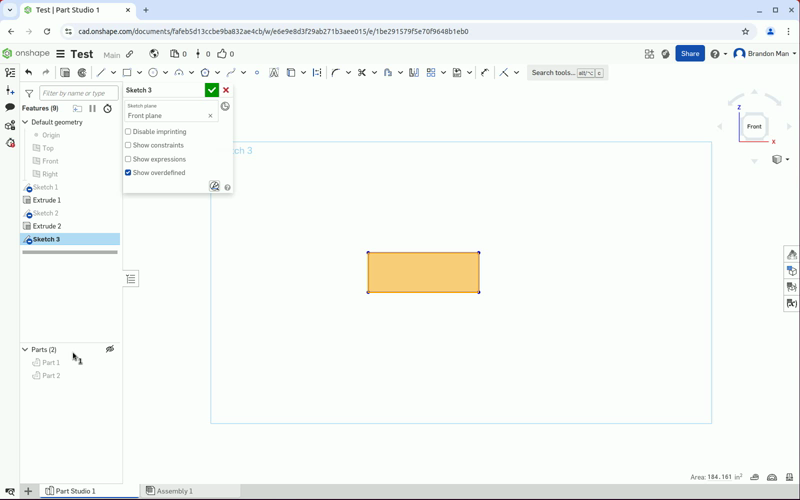
key(shift+y)
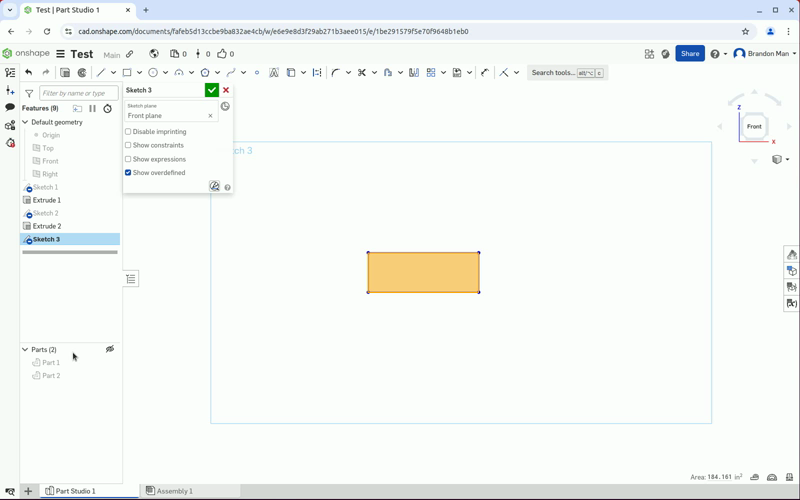
key(shift+e)
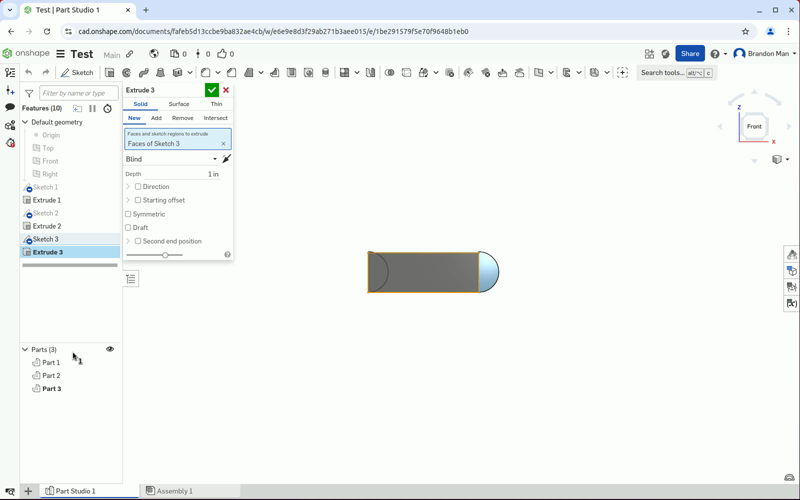
mouse_move(143, 106)
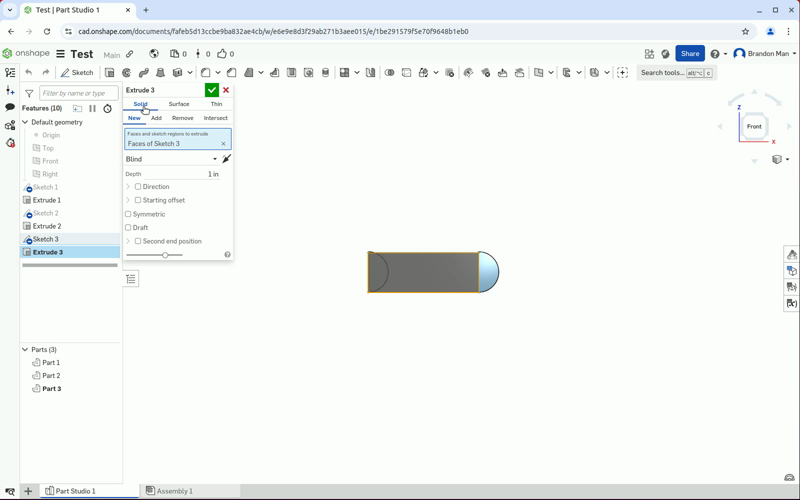
click(143, 106)
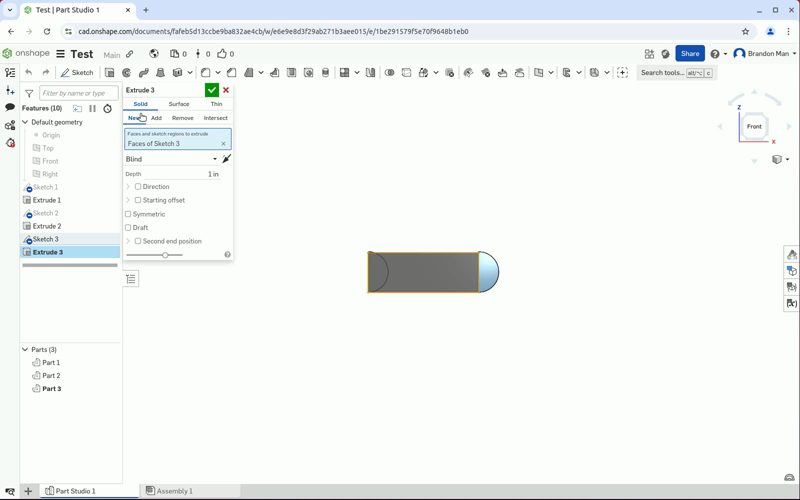
mouse_move(137, 120)
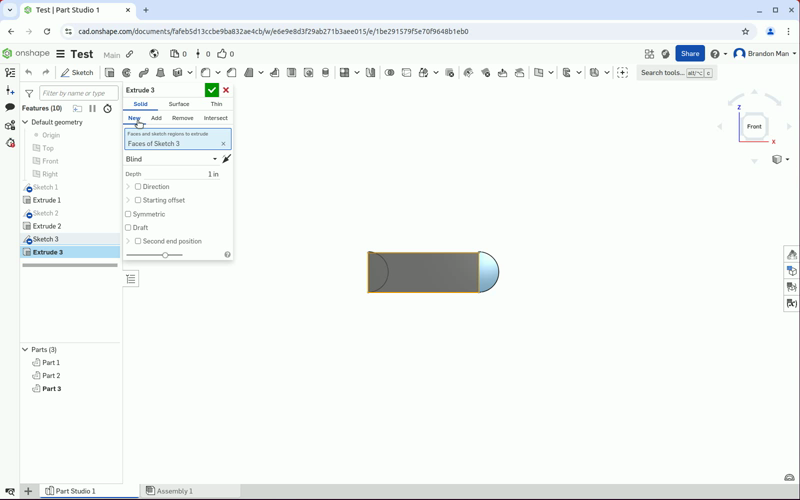
click(137, 120)
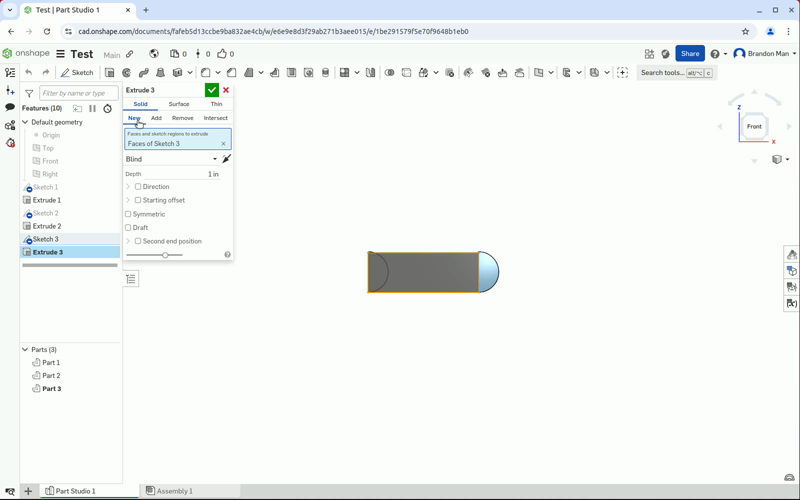
key(tab, 4)
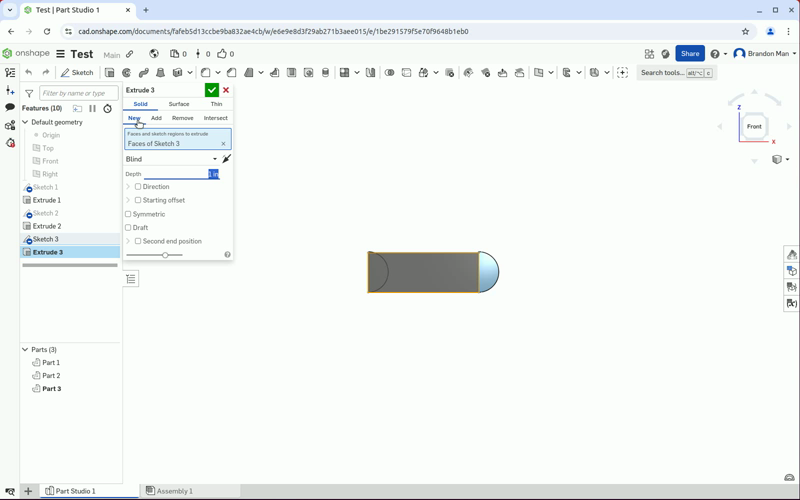
text(34.662)
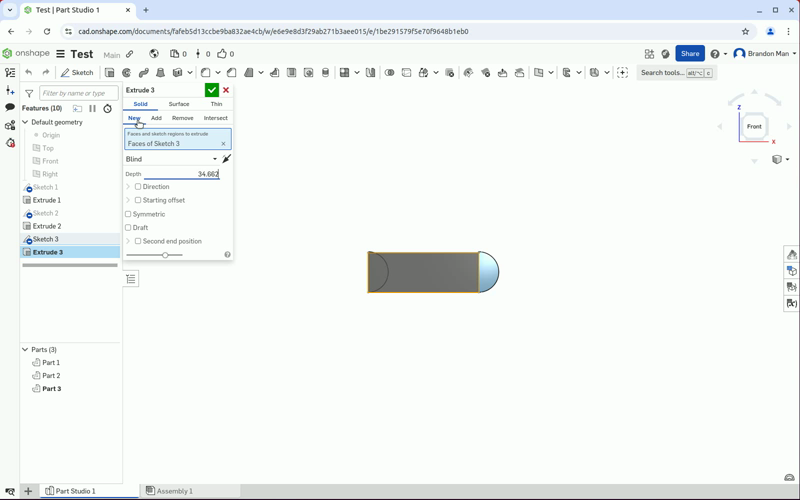
key(tab, 3)
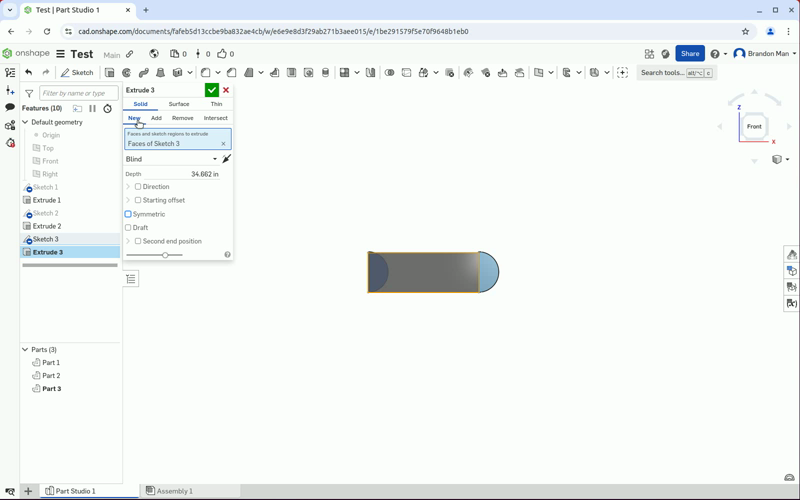
key(space)
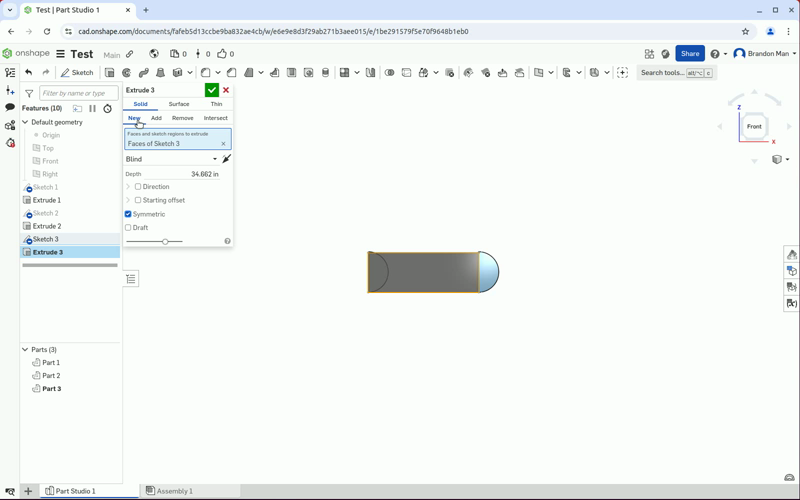
key(enter)
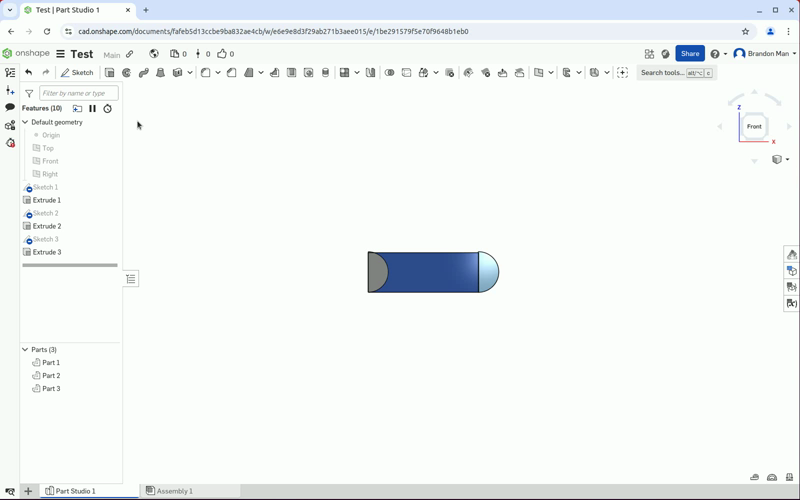
key(shift+h)
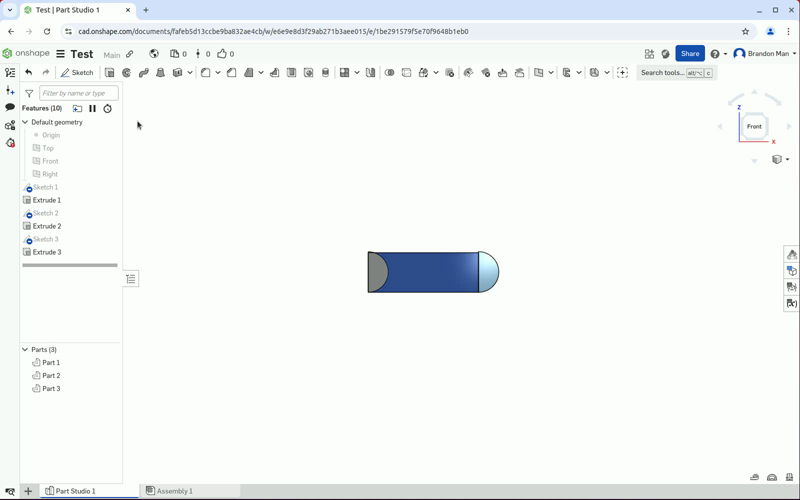
key(shift+h)
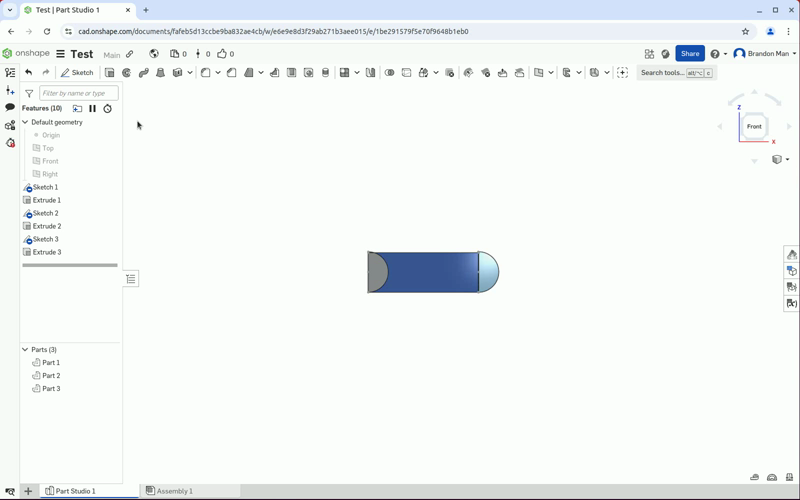
key(shift+7)
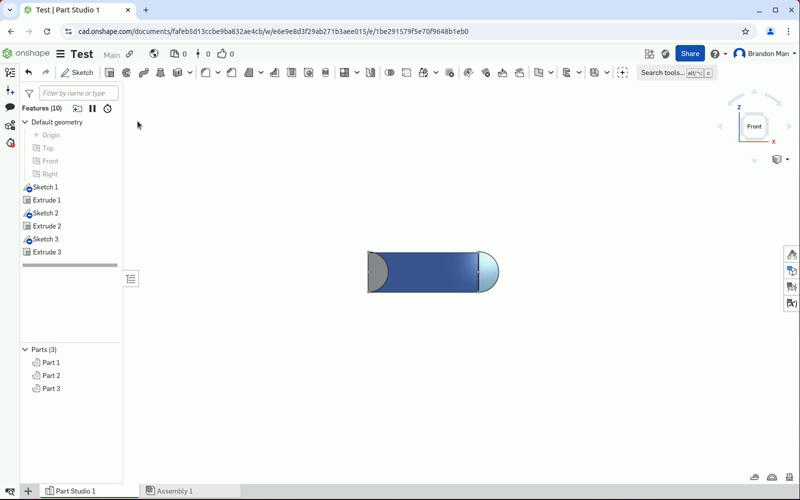
key(left, 2)
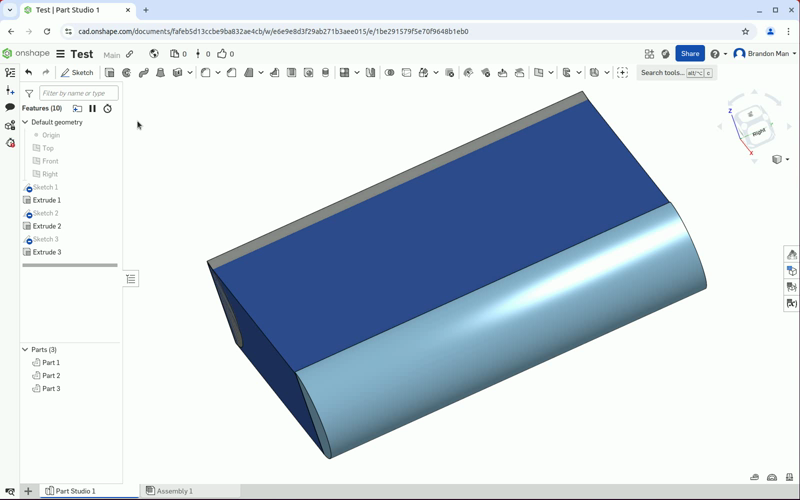
key(down, 2)
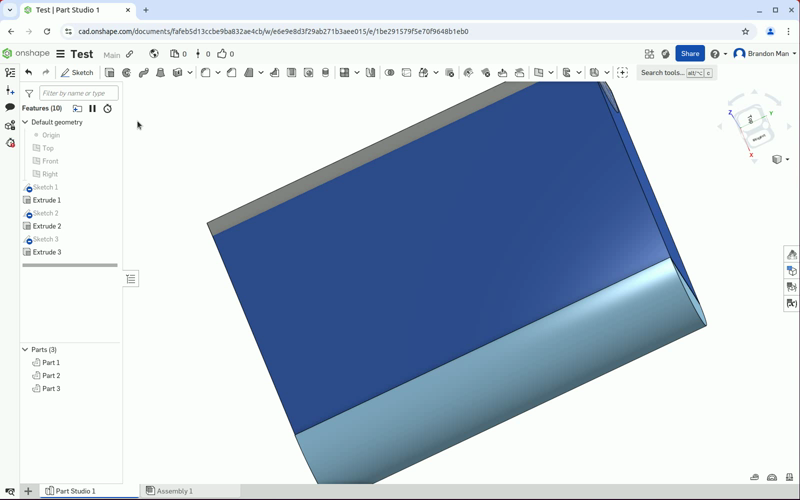
key(up, 2)
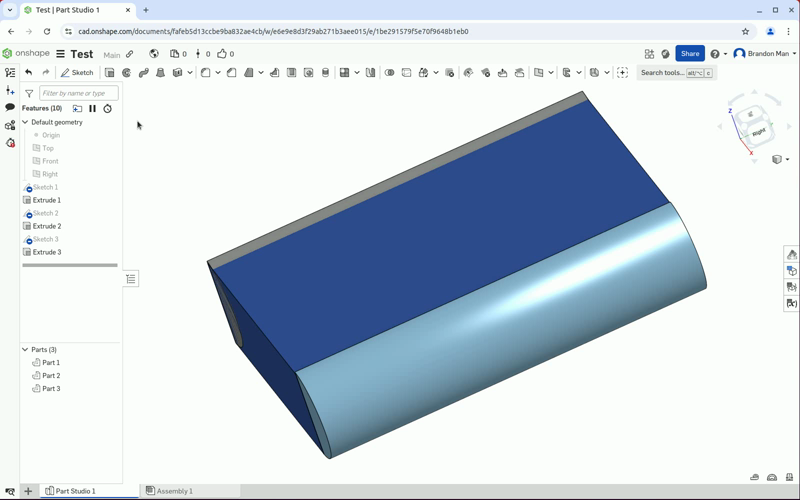
key(right, 2)
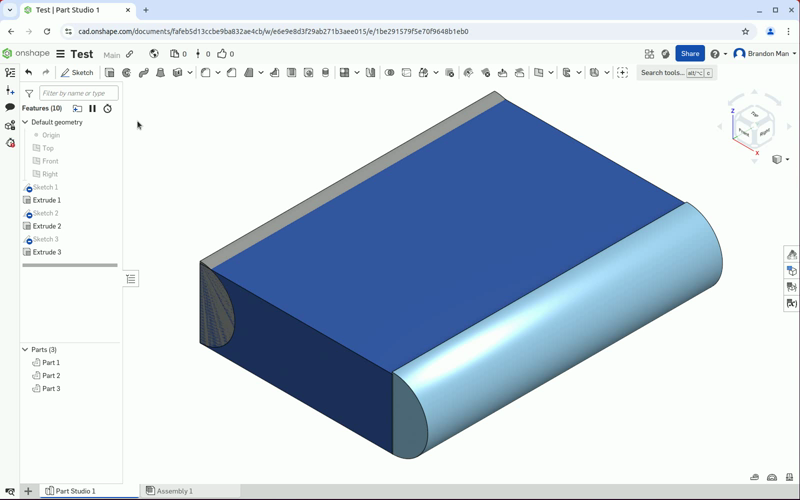
mouse_move(73, 189)
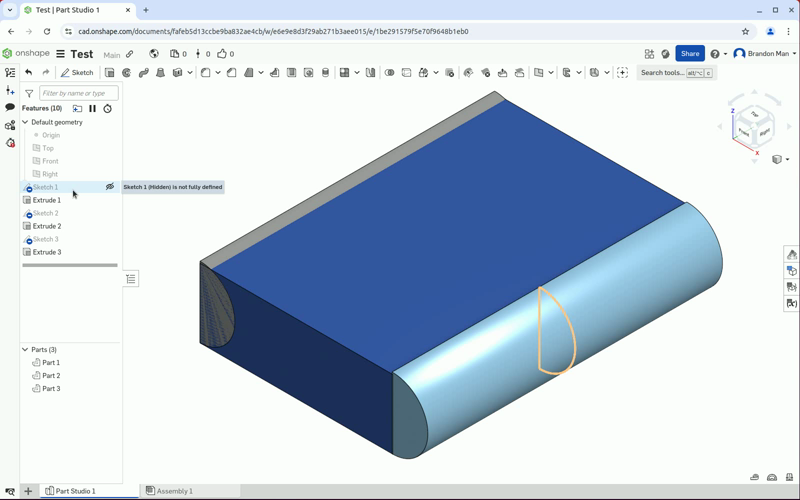
click(73, 189)